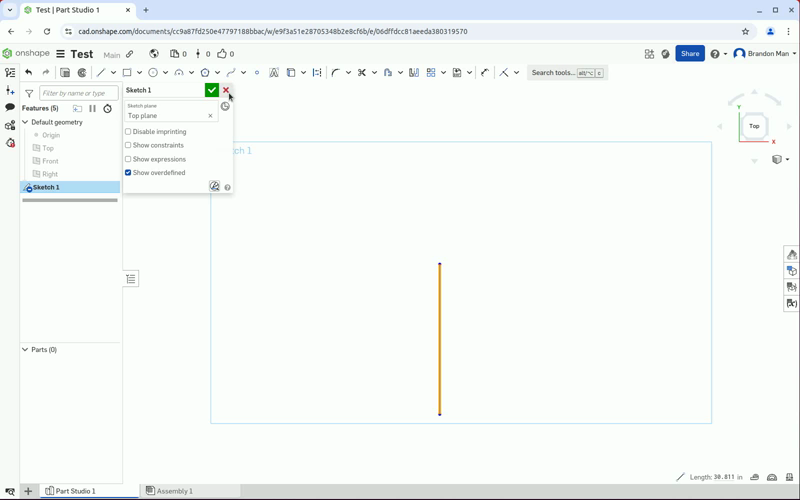
key(shift+h)
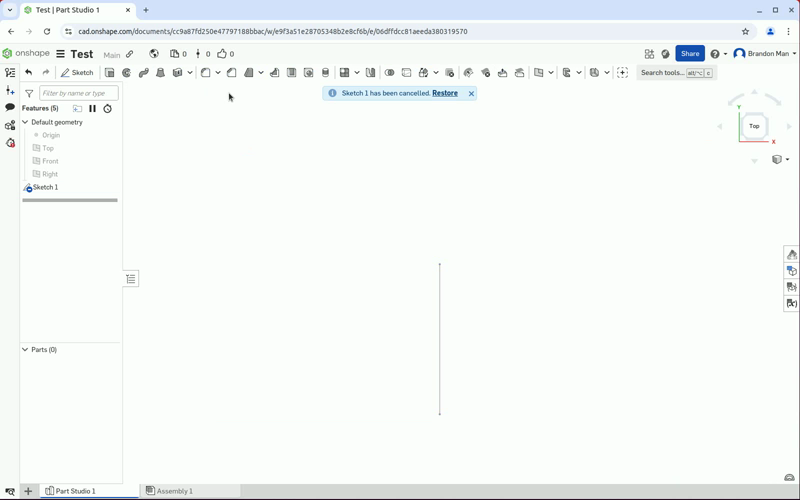
key(shift+s)
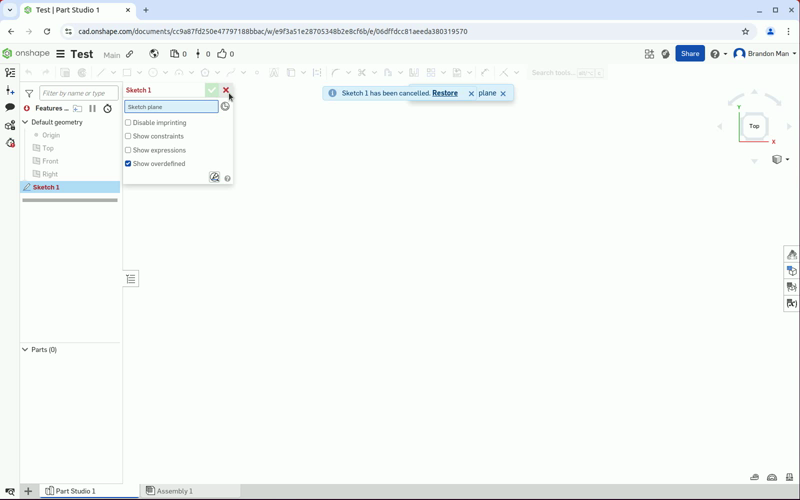
mouse_move(73, 150)
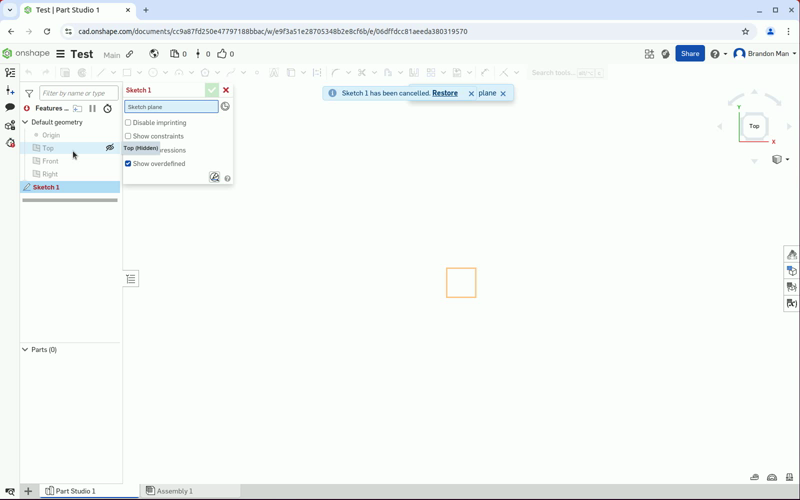
click(73, 150)
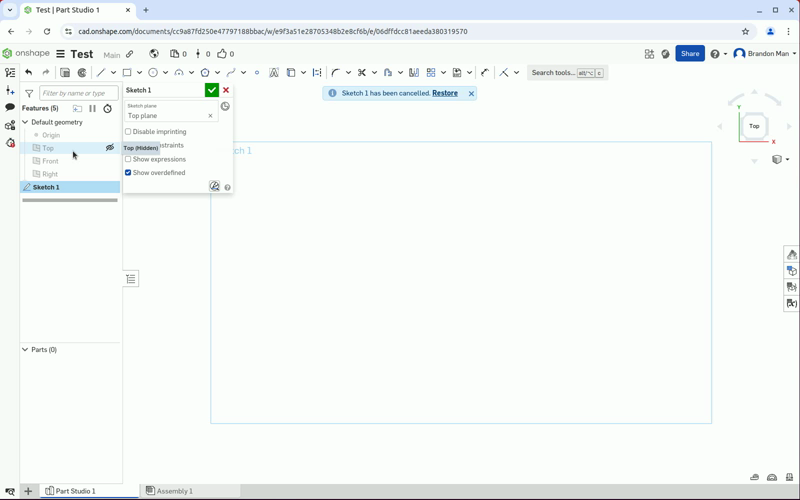
mouse_move(73, 352)
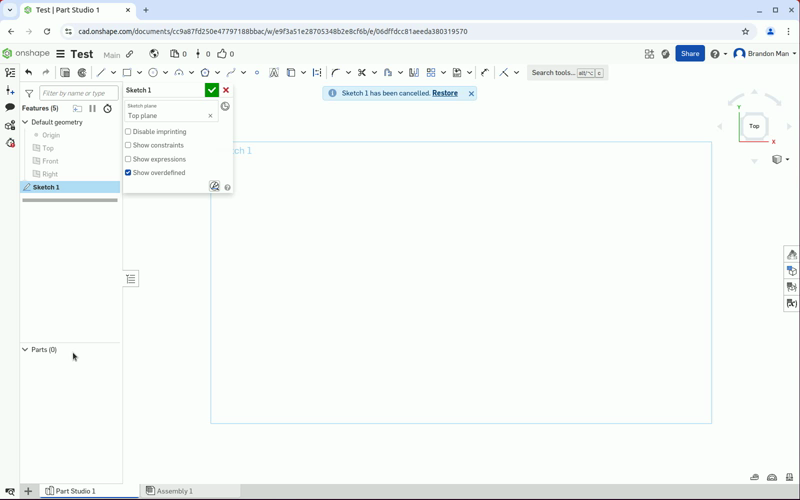
key(y)
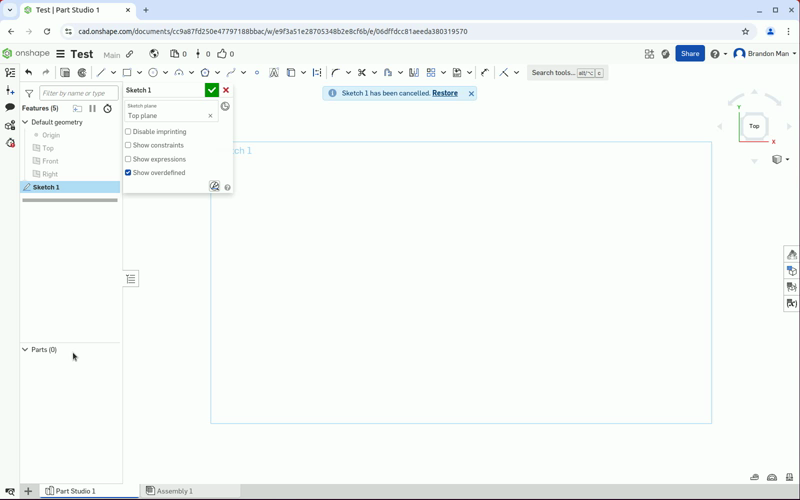
key(c)
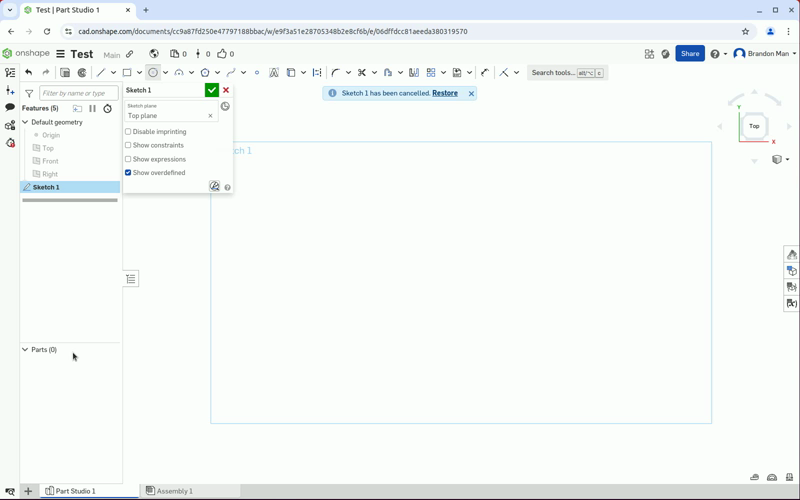
key_down(shift)
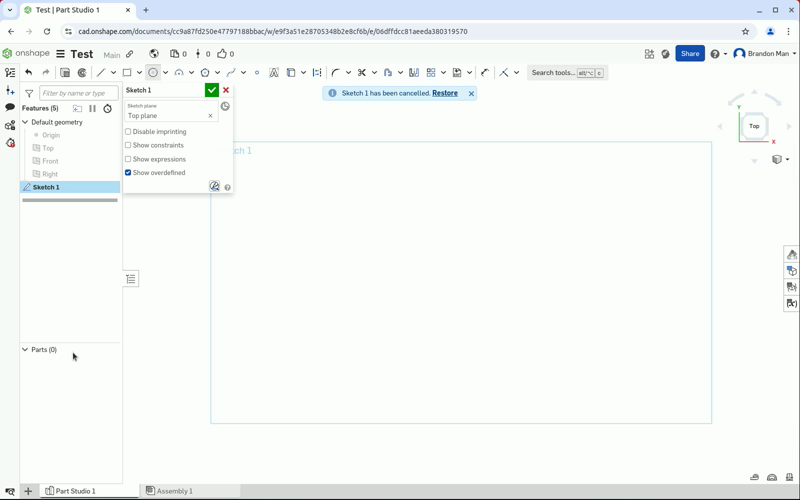
mouse_move(392, 282)
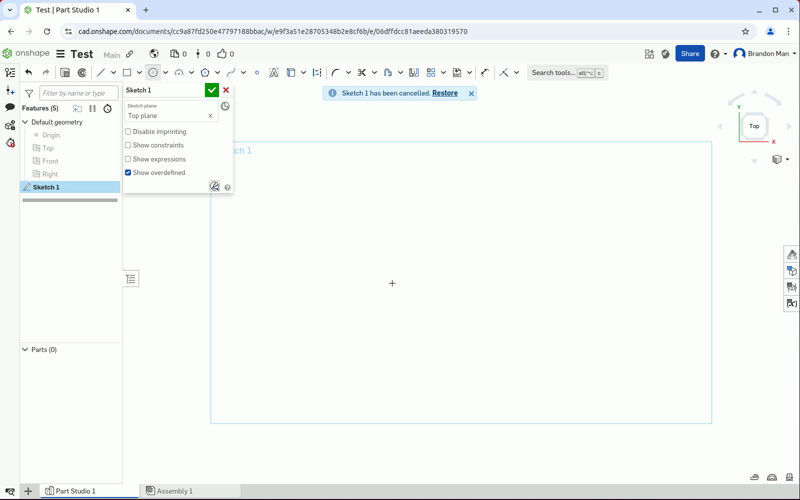
click(392, 282)
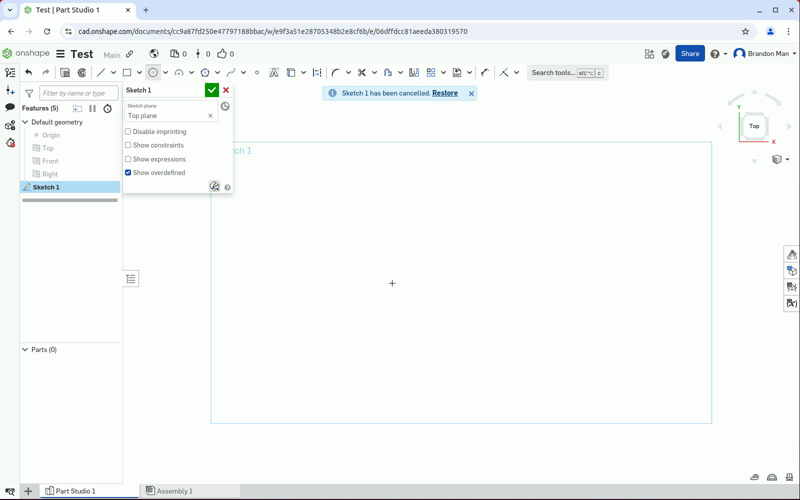
key_up(shift)
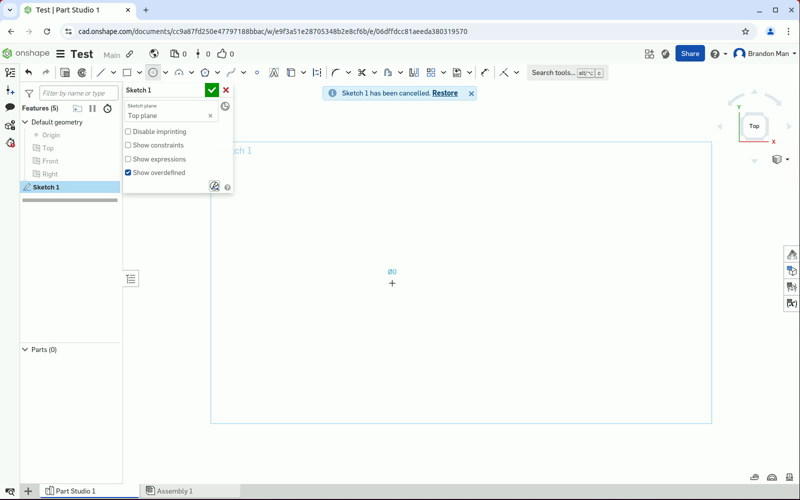
mouse_move(435, 282)
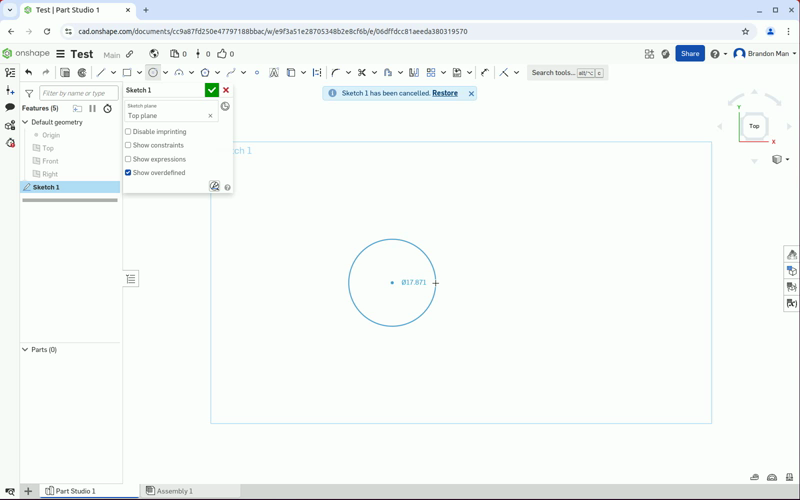
click(435, 282)
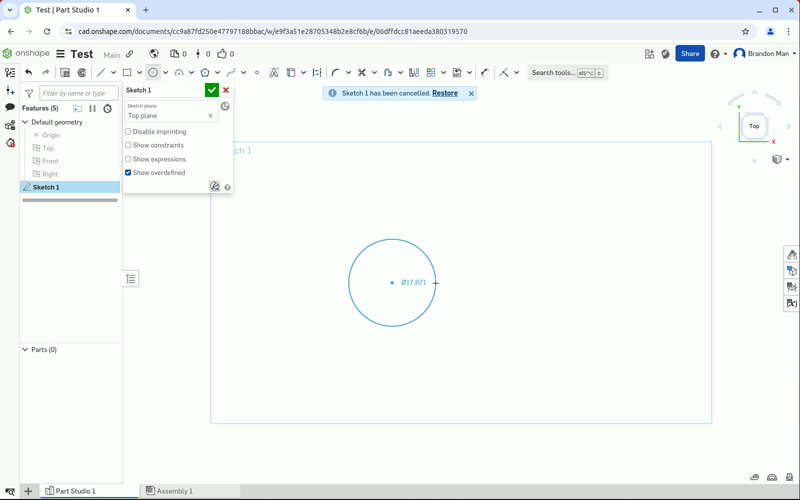
key(esc)
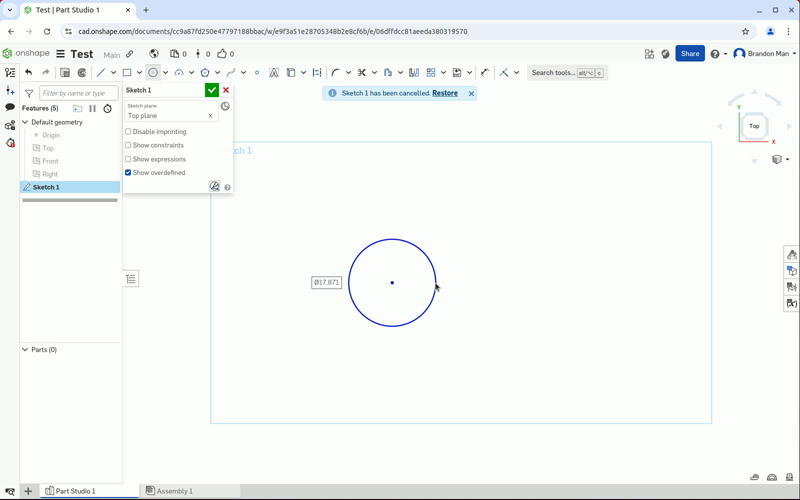
key(c)
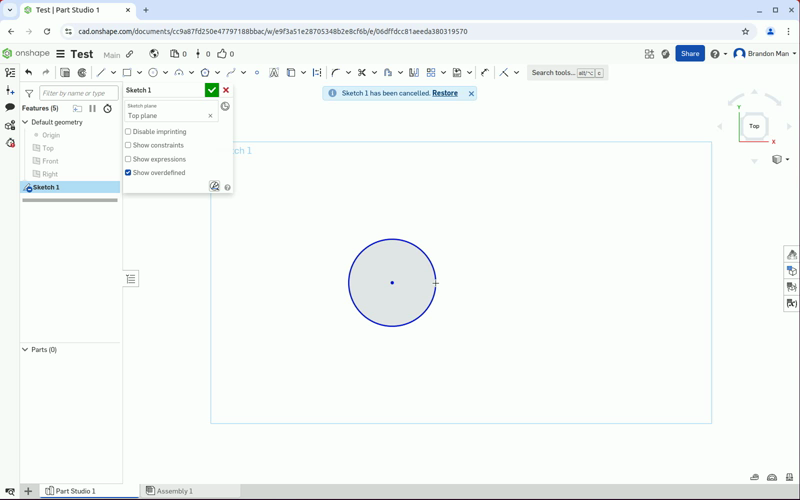
key_down(shift)
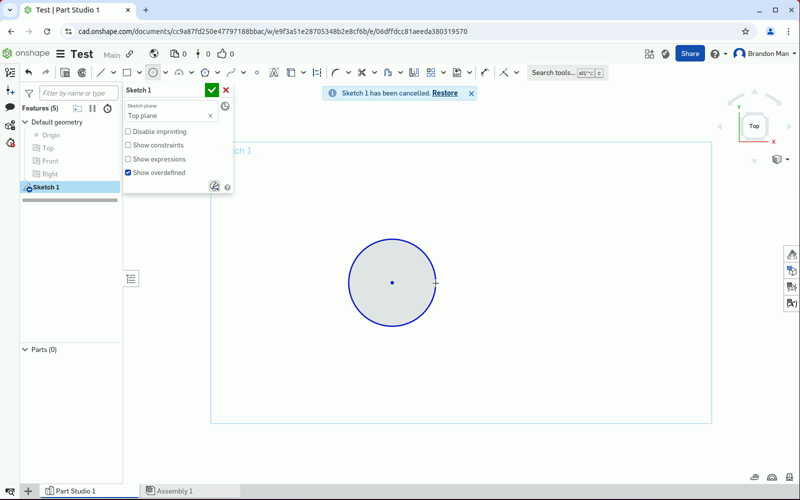
mouse_move(392, 282)
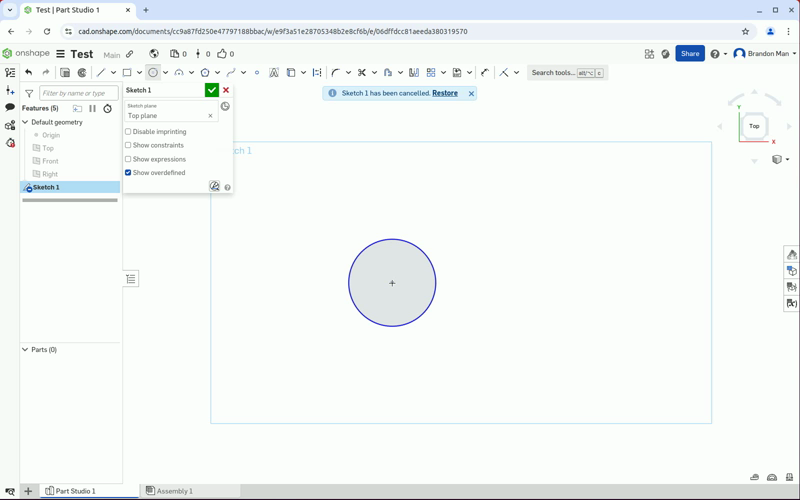
click(392, 282)
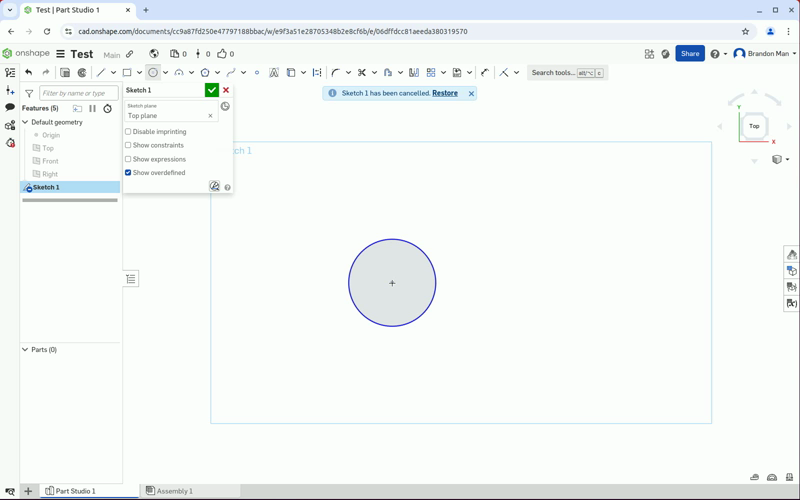
key_up(shift)
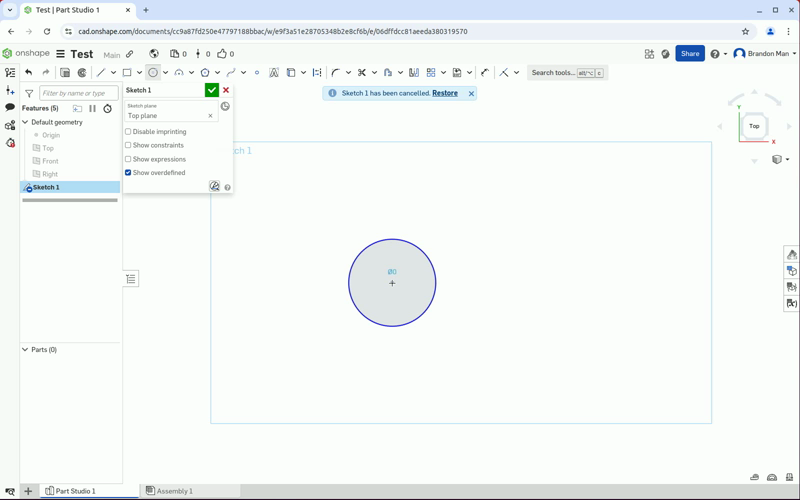
mouse_move(415, 282)
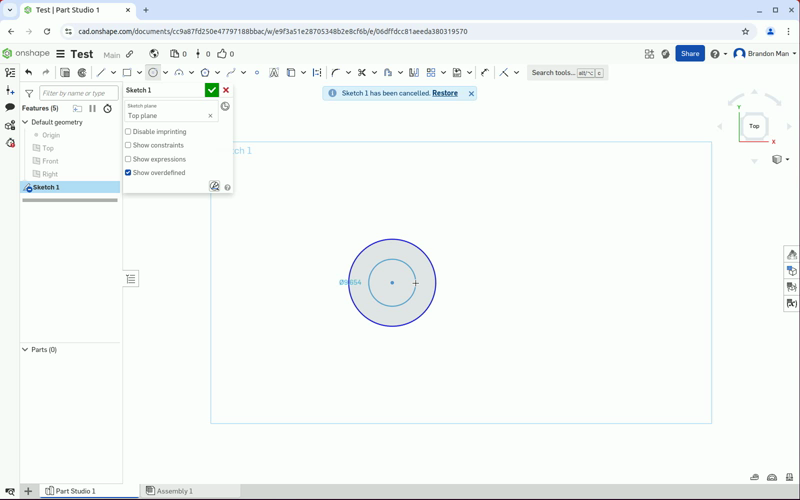
click(415, 282)
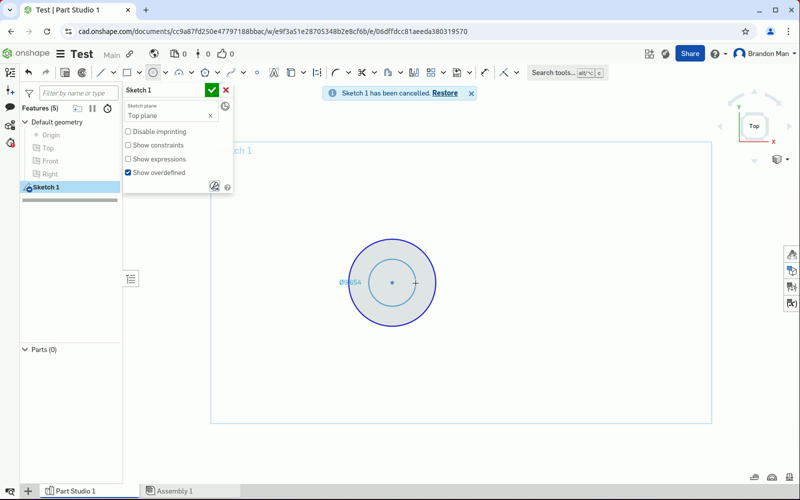
key(esc)
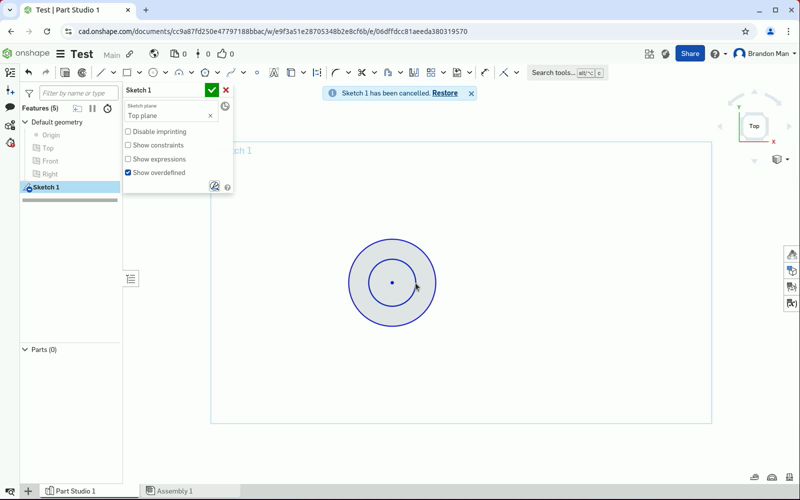
mouse_move(425, 292)
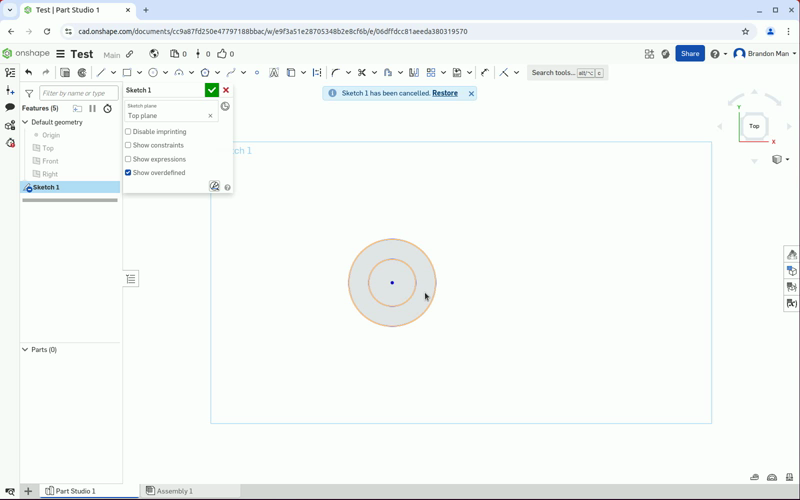
click(425, 292)
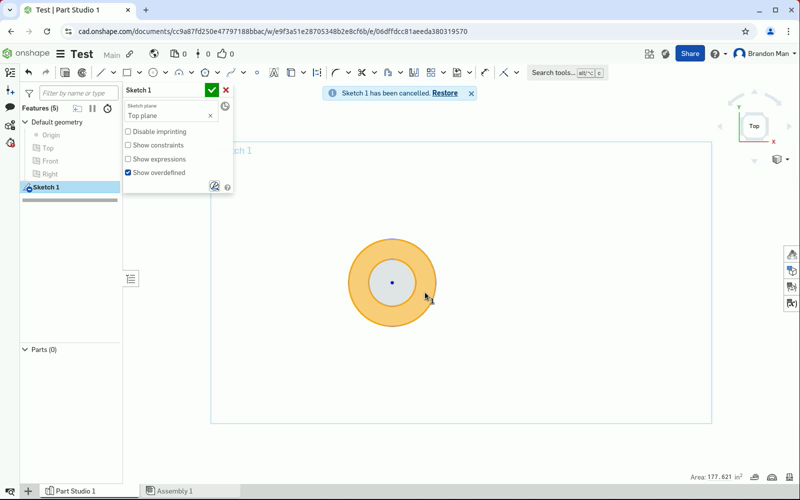
mouse_move(73, 352)
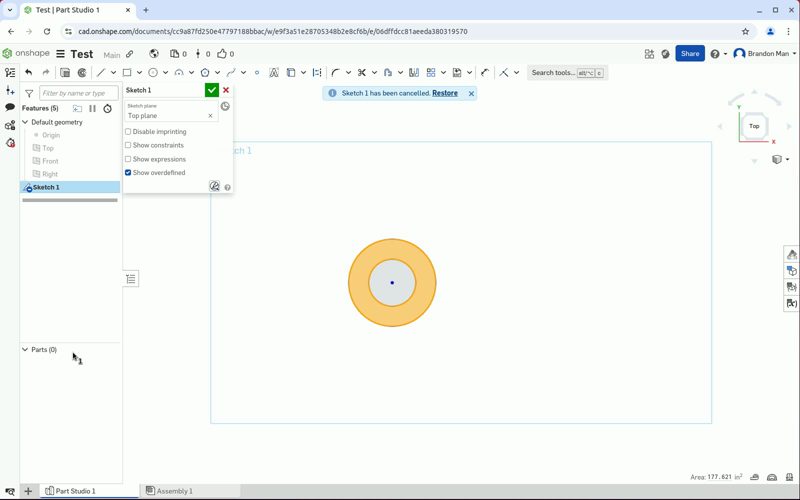
key(shift+y)
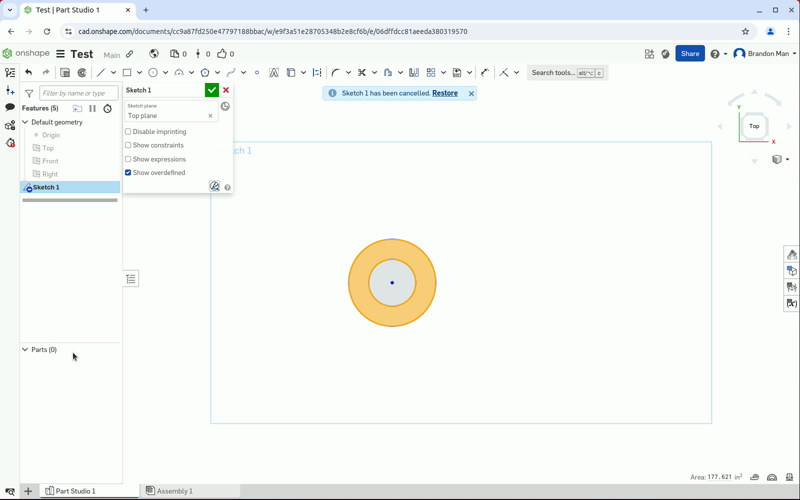
key(shift+e)
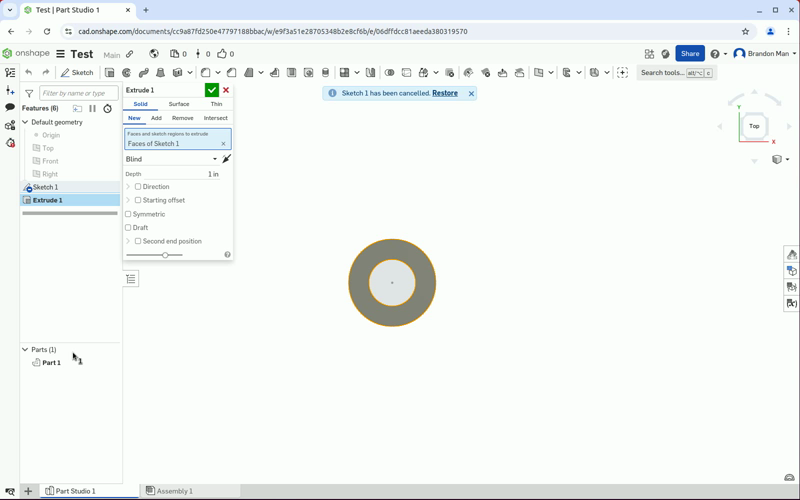
mouse_move(143, 106)
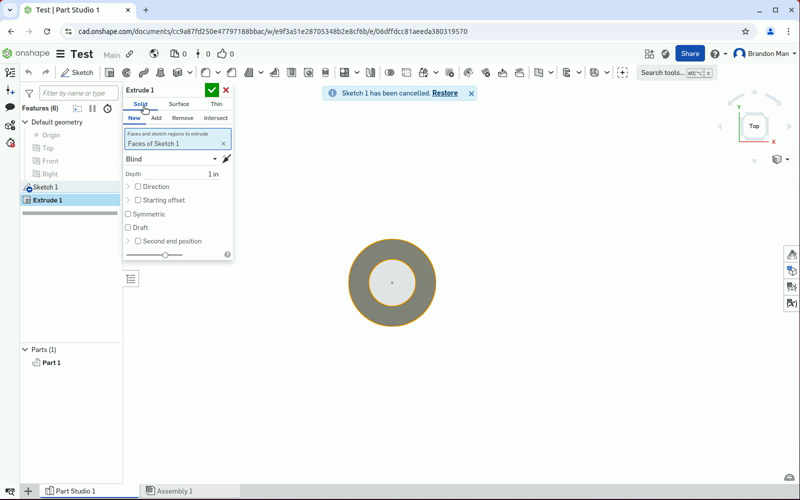
click(143, 106)
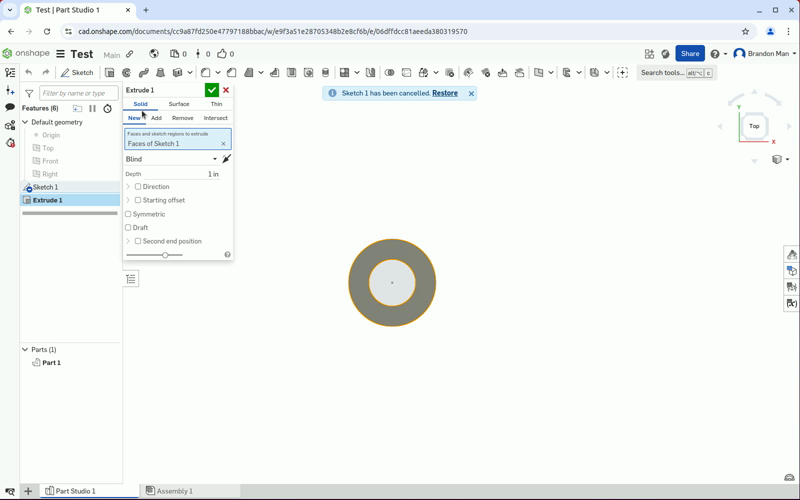
mouse_move(137, 120)
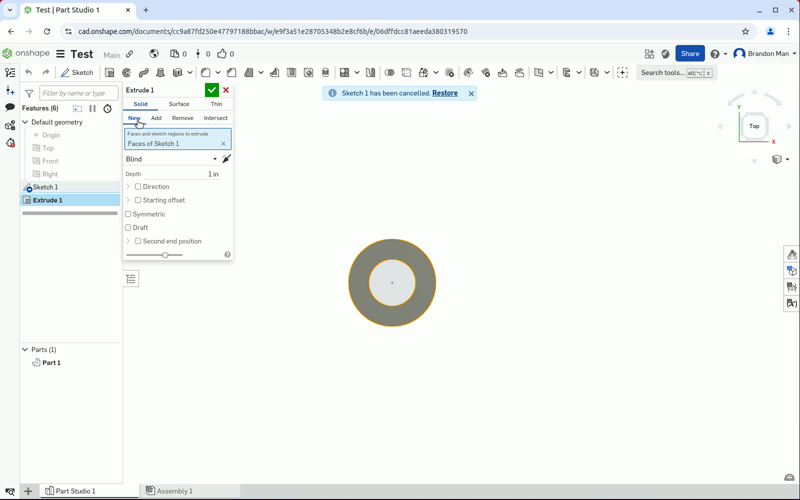
click(137, 120)
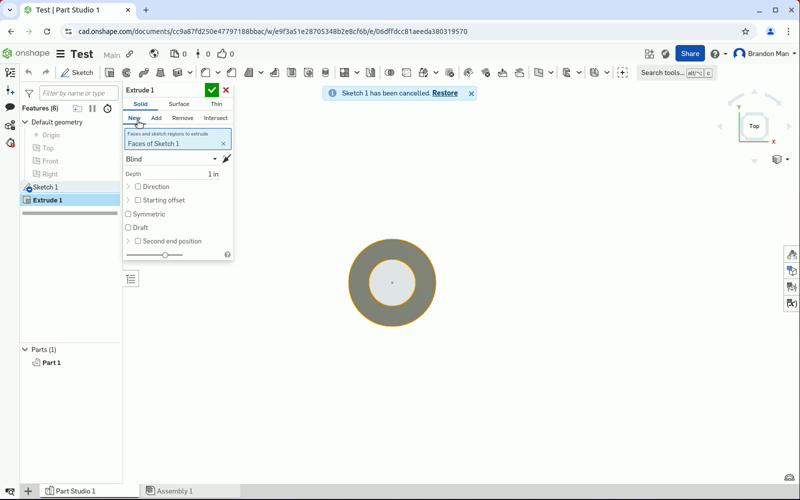
key(tab, 4)
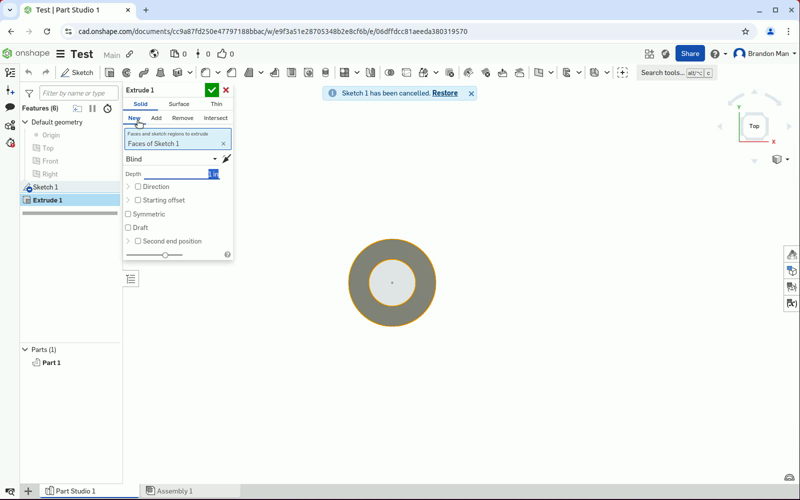
text(7.703)
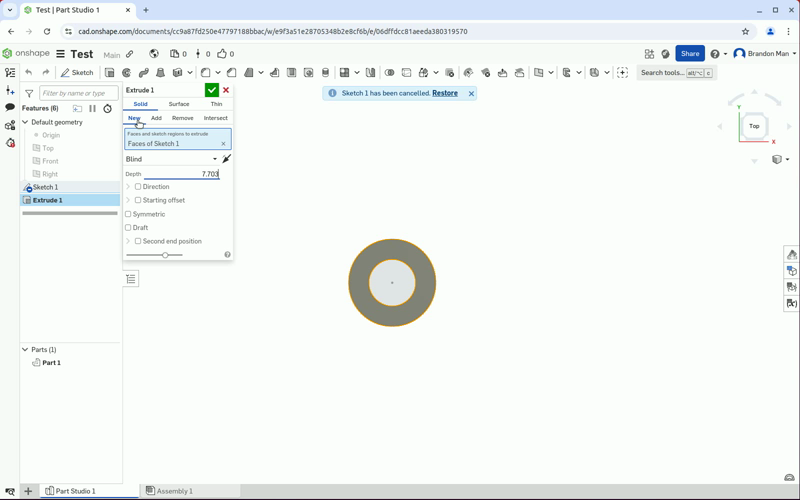
key(enter)
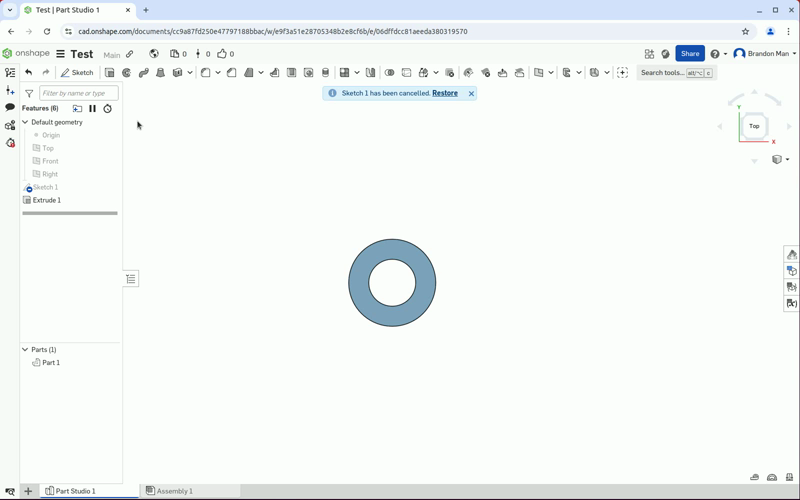
key(shift+h)
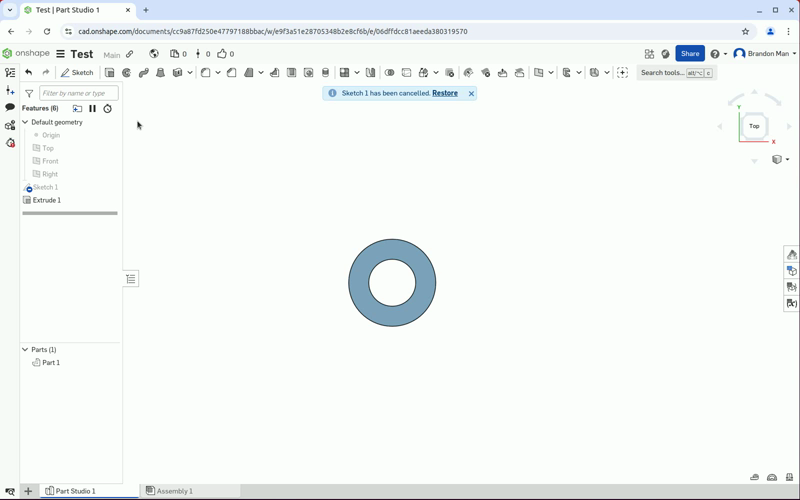
key(shift+h)
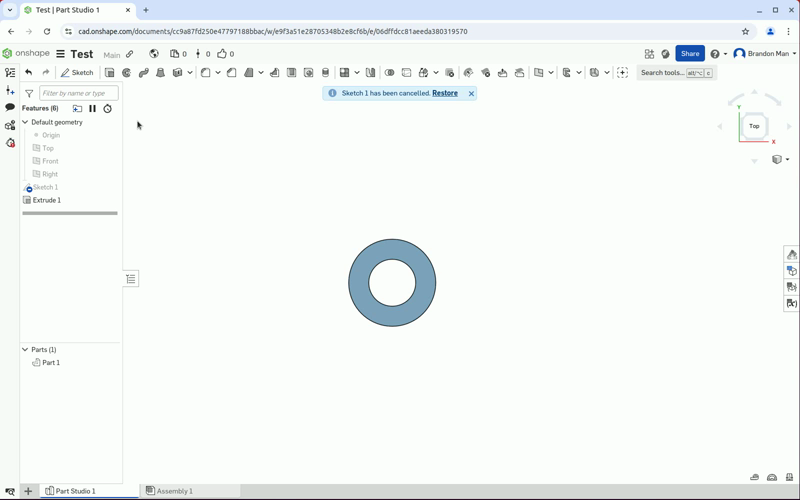
mouse_move(73, 189)
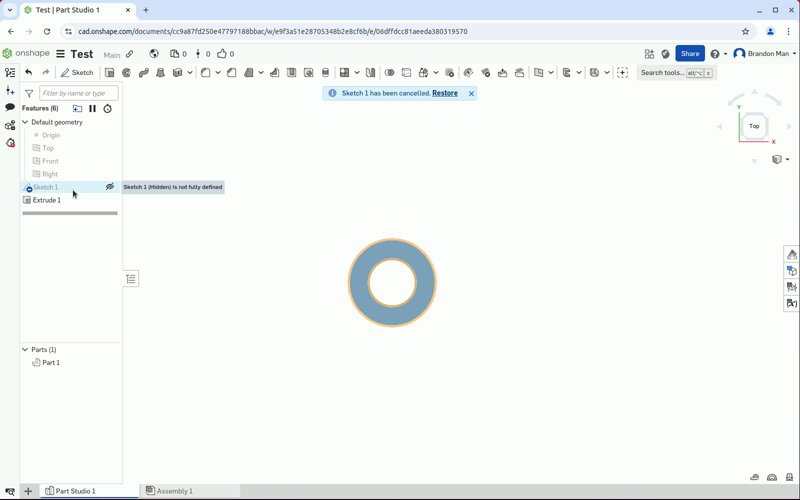
click(73, 189)
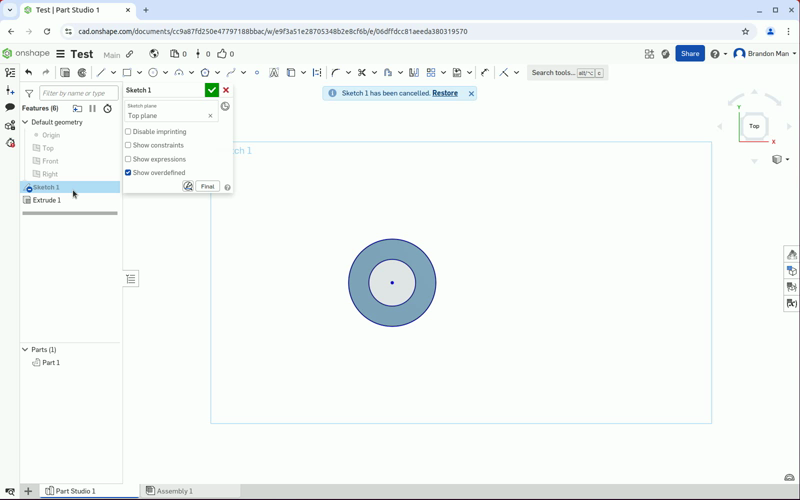
mouse_move(229, 92)
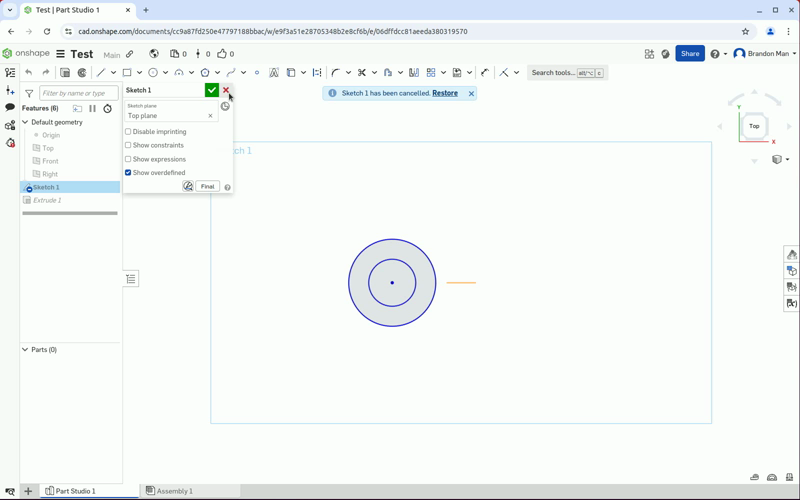
click(229, 92)
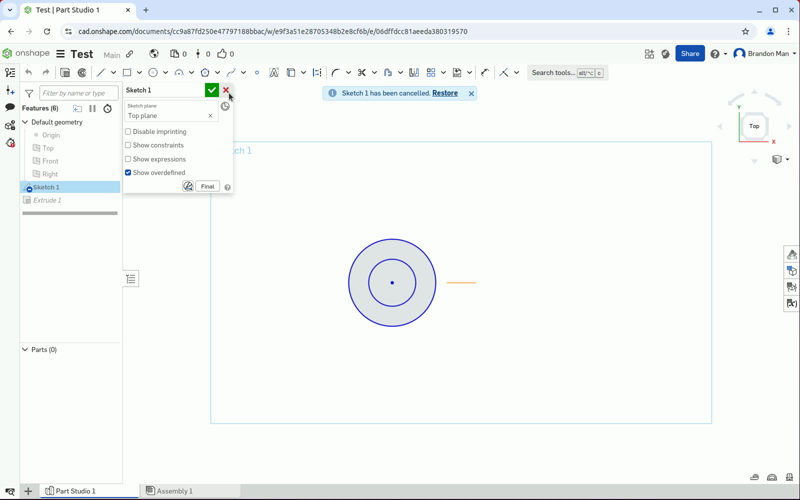
key(shift+s)
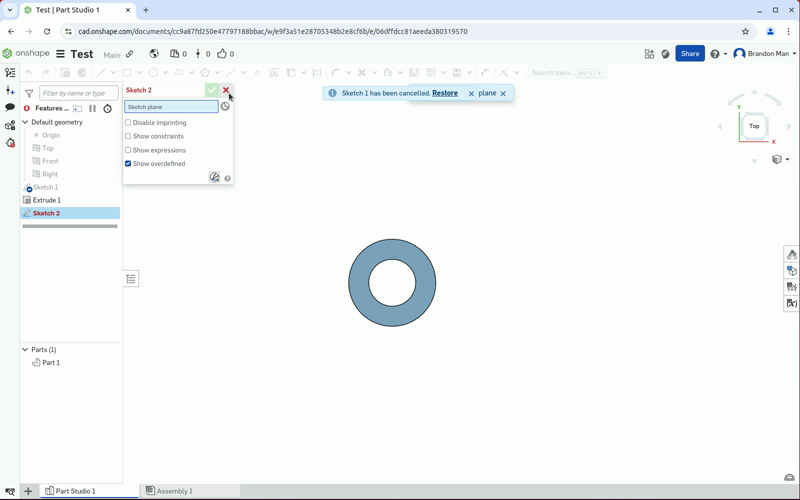
mouse_move(73, 150)
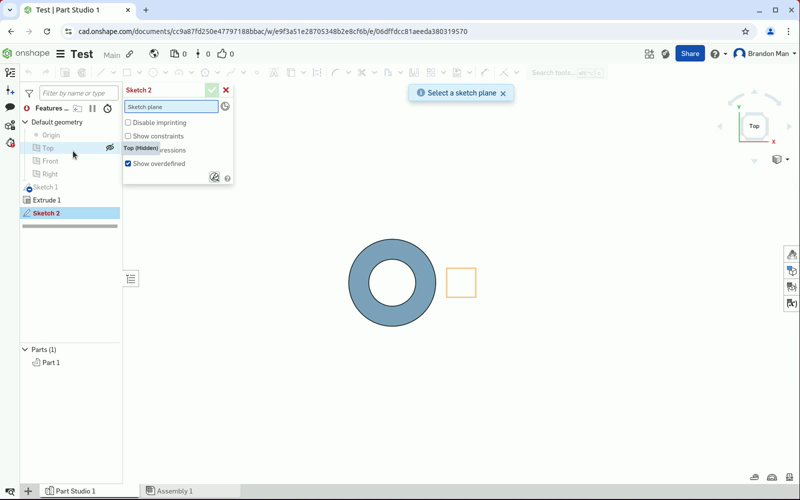
click(73, 150)
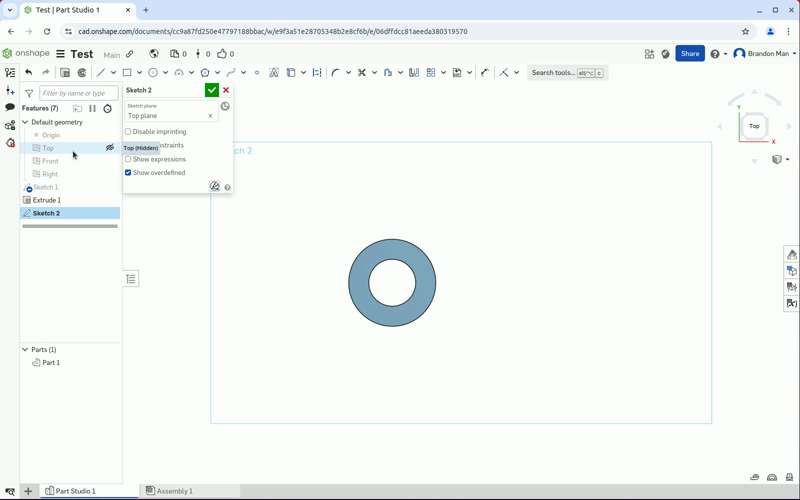
mouse_move(73, 352)
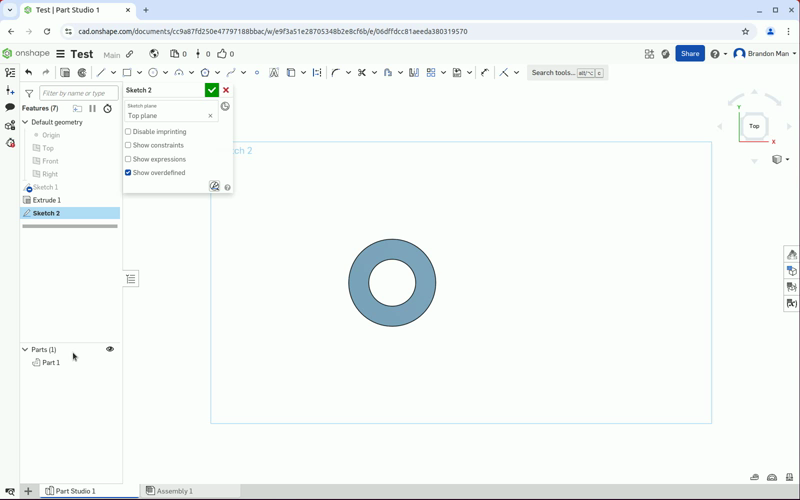
key(y)
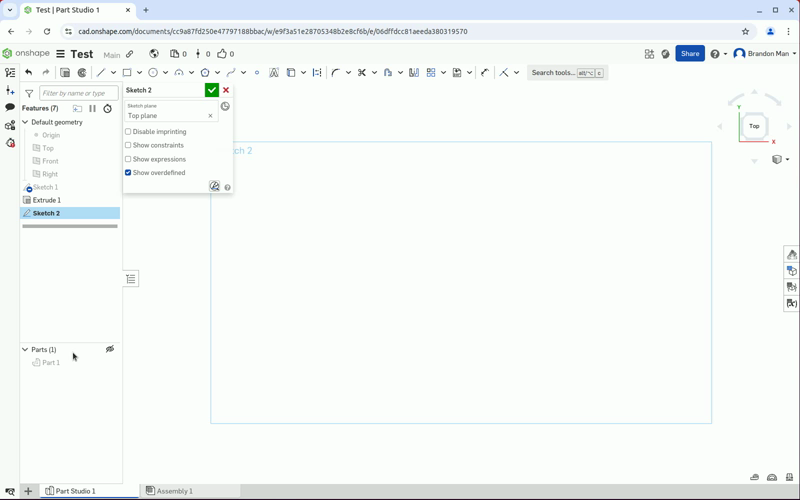
key(l)
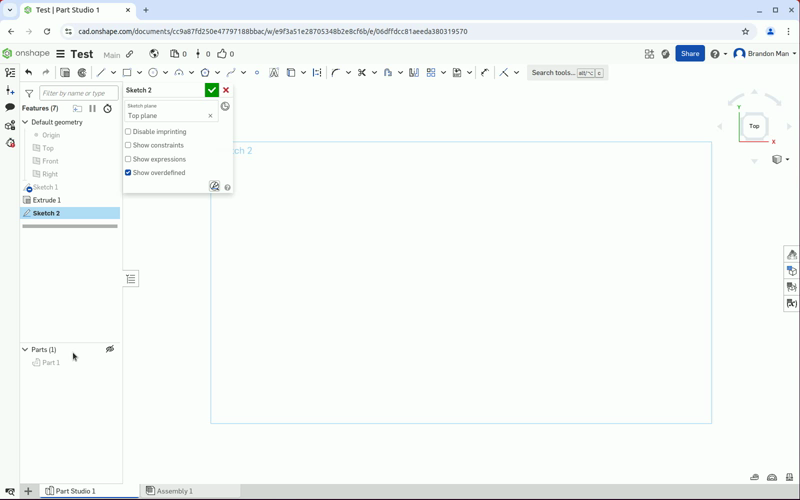
key_down(shift)
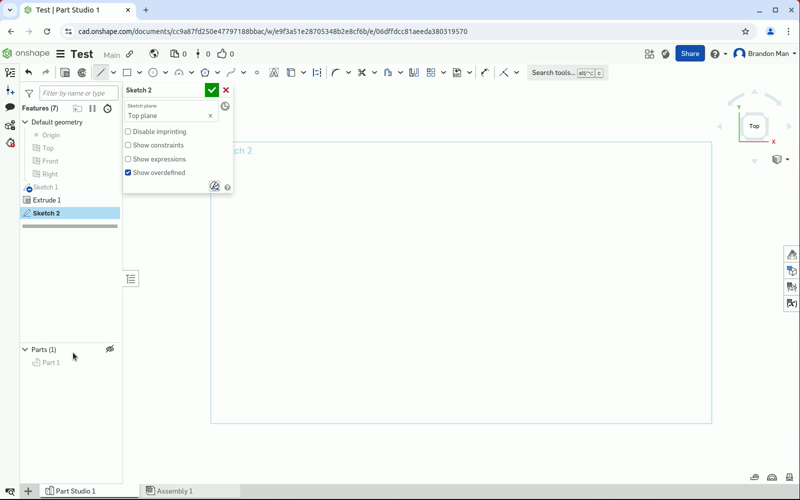
mouse_move(391, 326)
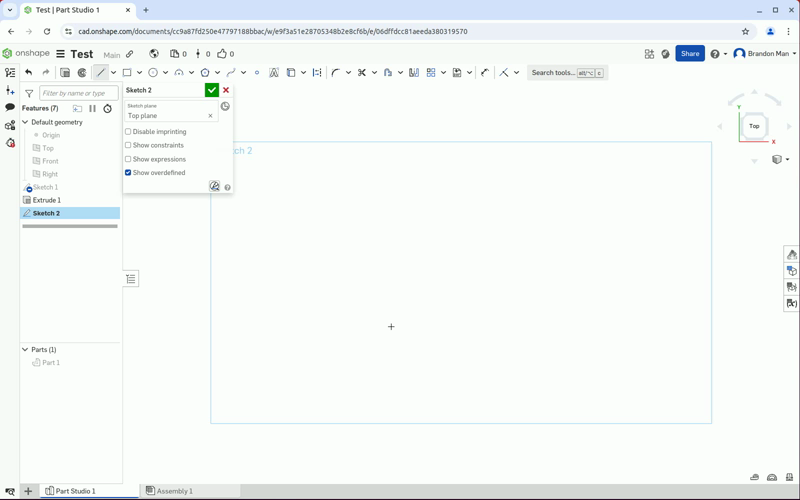
click(391, 326)
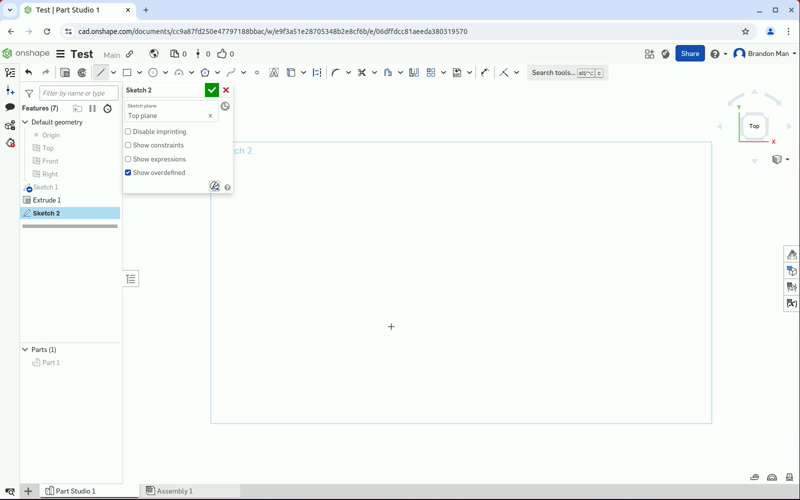
key_up(shift)
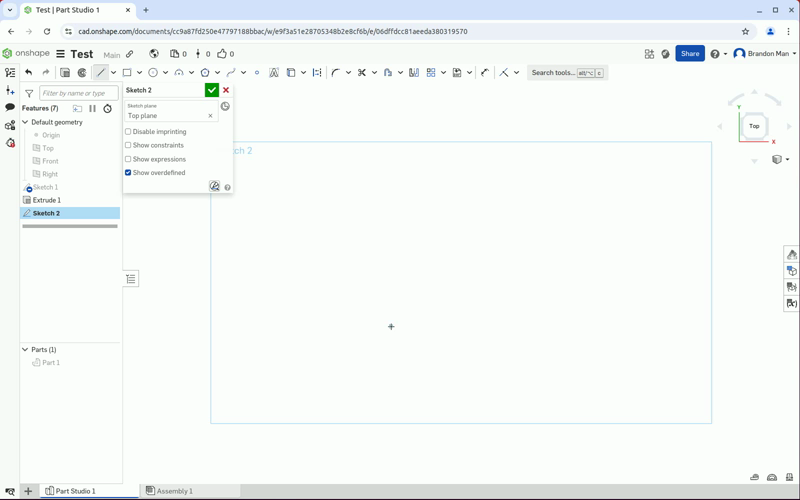
key_down(shift)
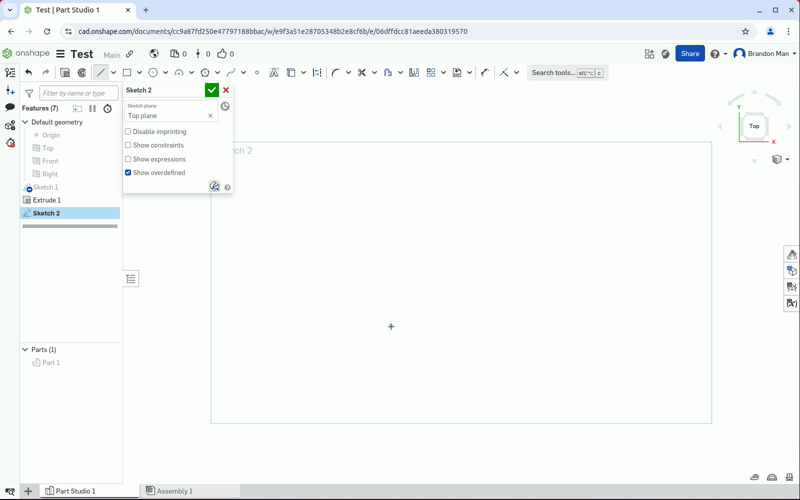
mouse_move(529, 324)
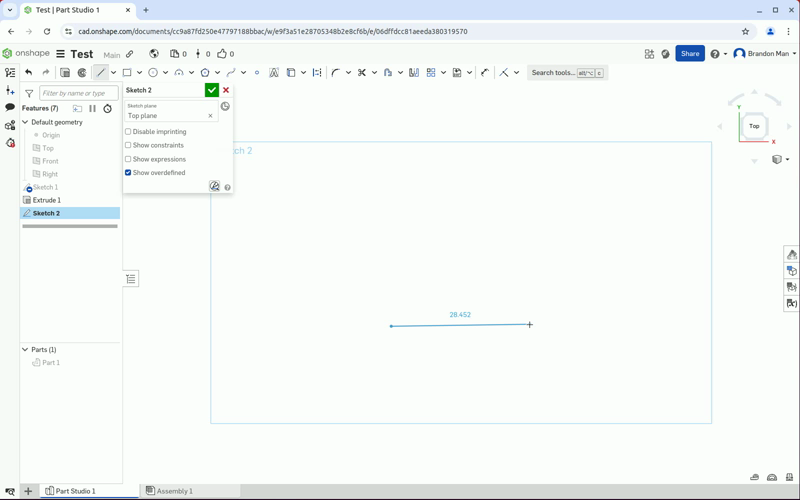
click(529, 324)
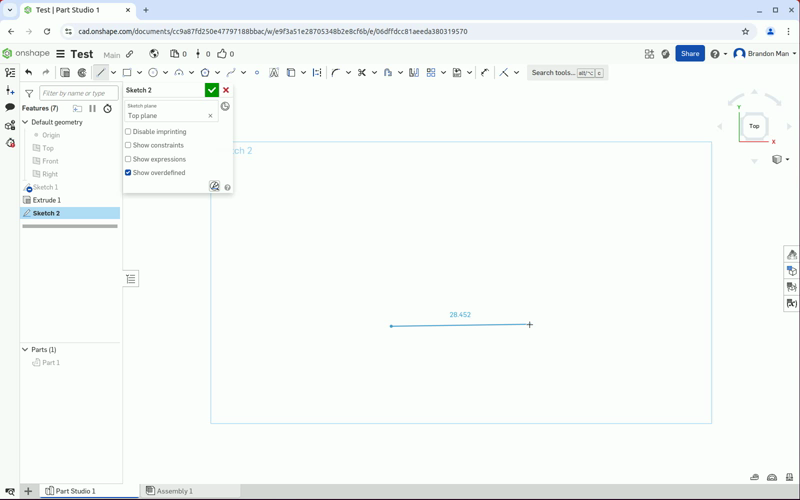
key_up(shift)
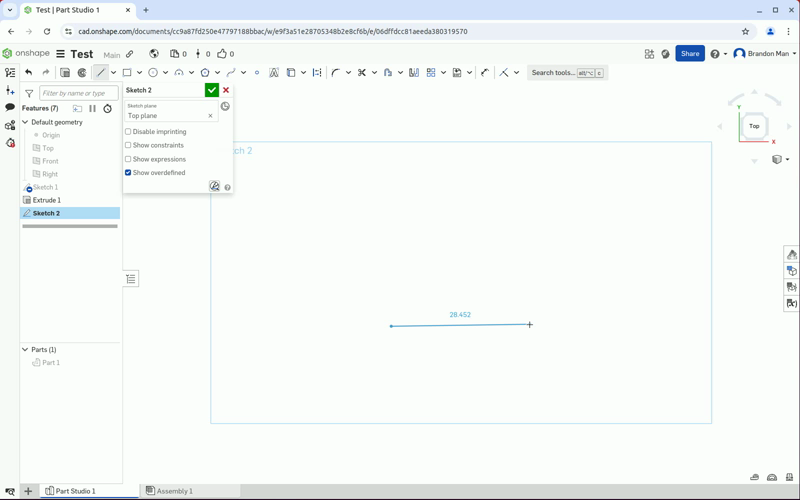
key(esc)
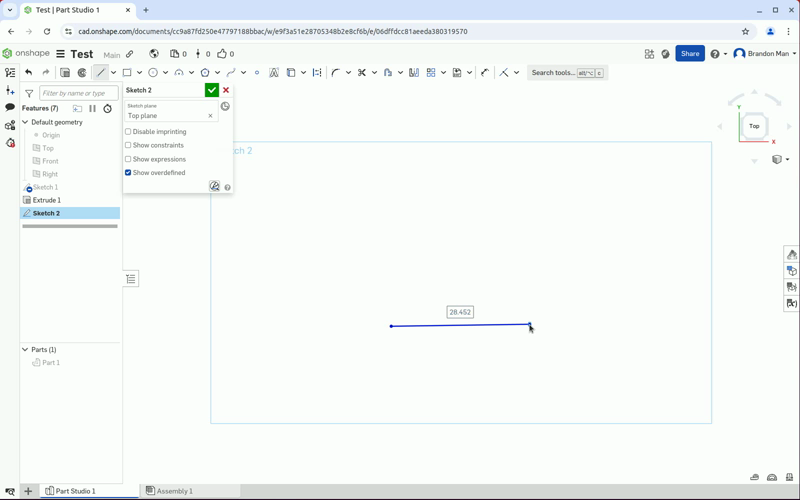
key(a)
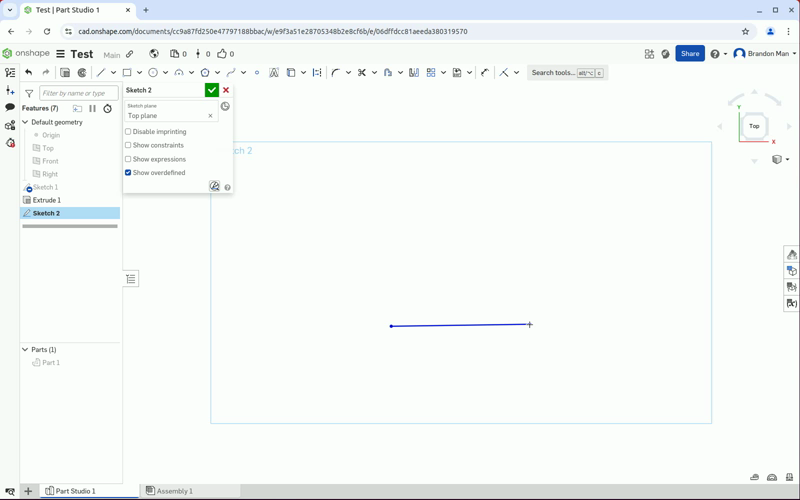
mouse_move(529, 324)
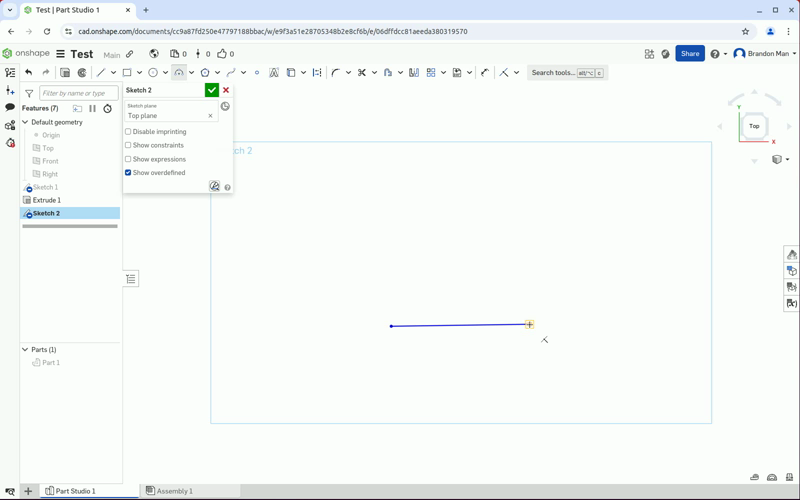
click(529, 324)
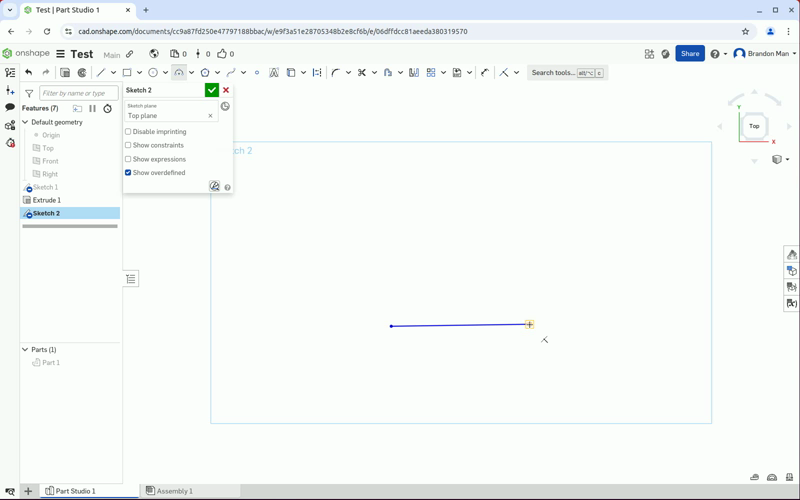
key_down(shift)
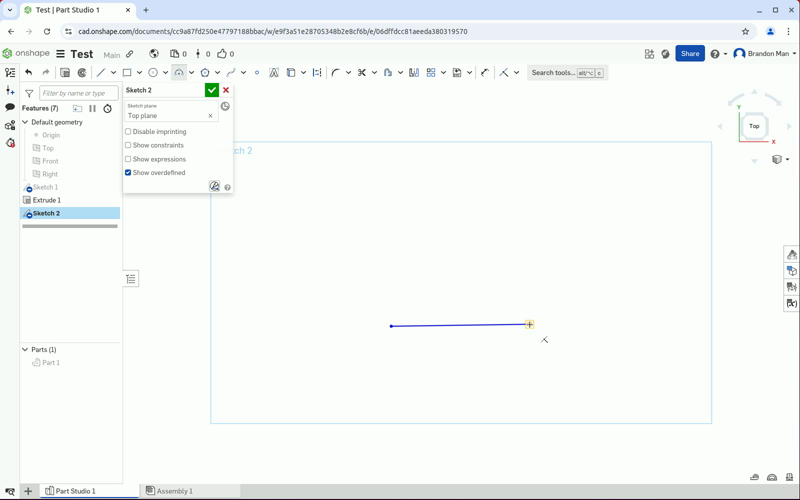
mouse_move(529, 241)
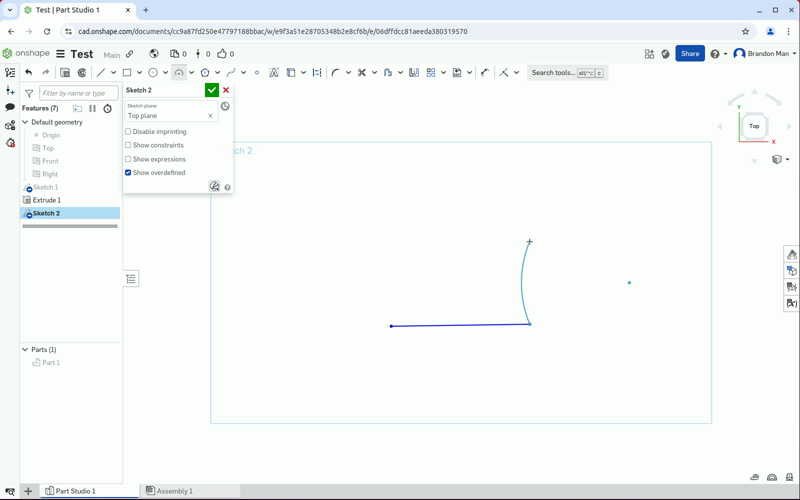
click(529, 241)
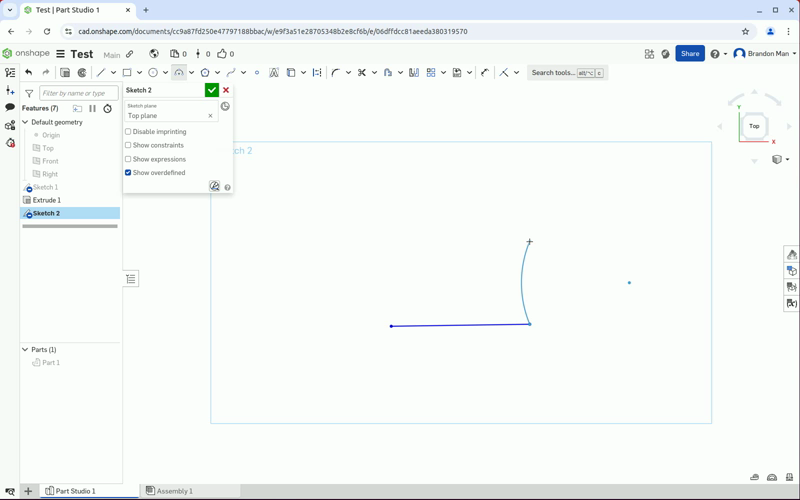
mouse_move(570, 282)
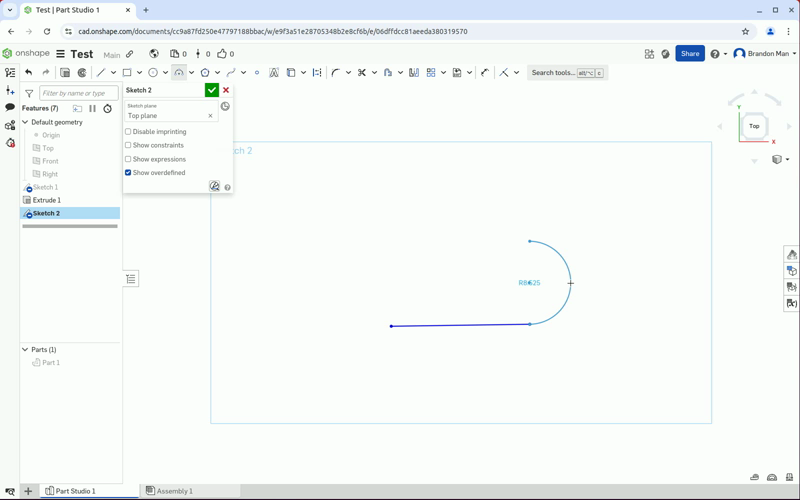
click(570, 282)
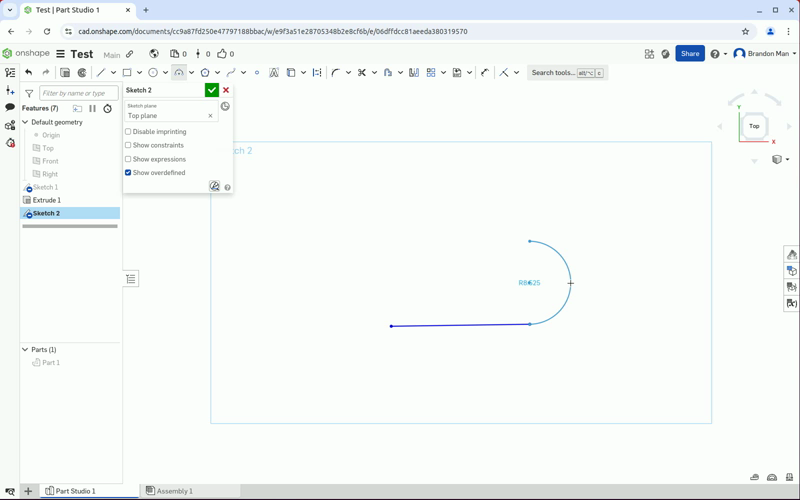
key_up(shift)
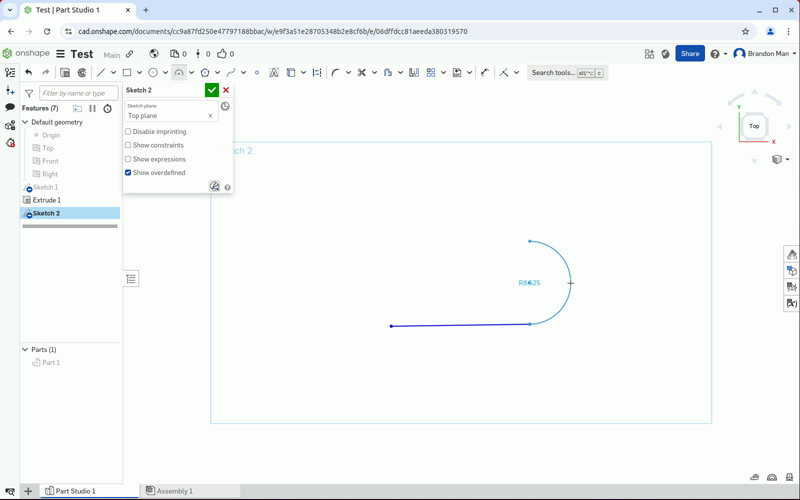
key(esc)
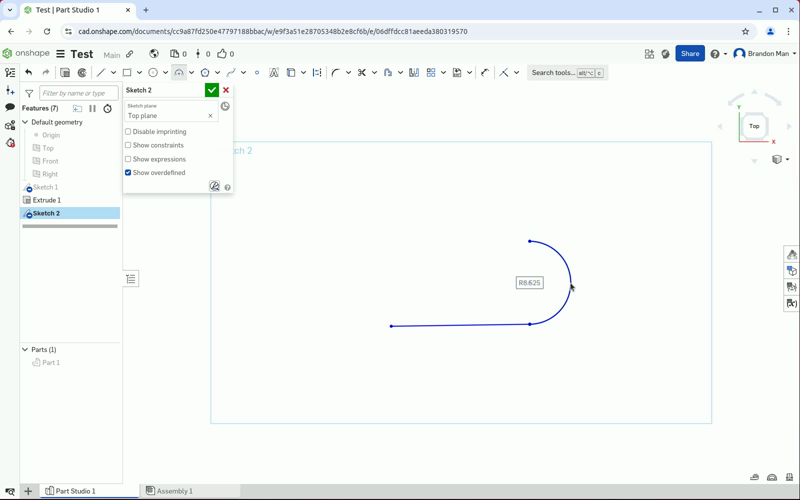
key(l)
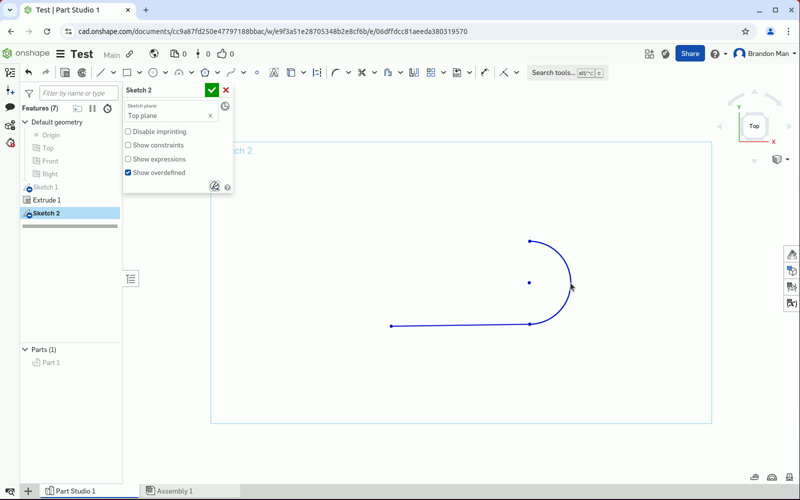
mouse_move(529, 241)
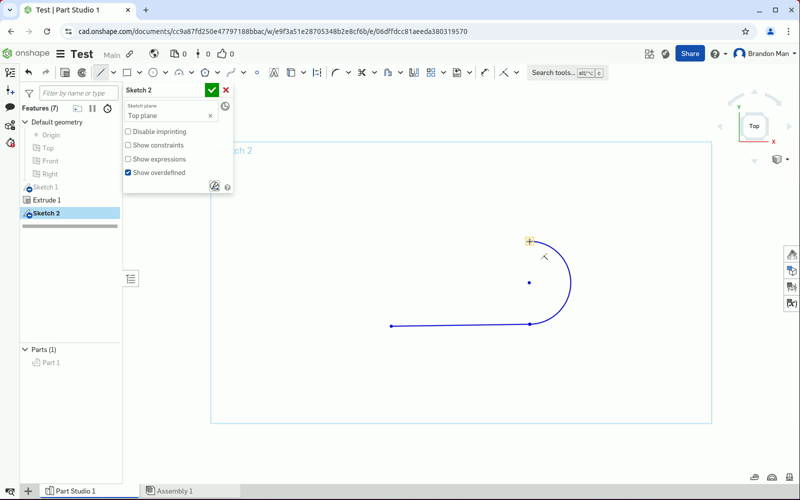
click(529, 241)
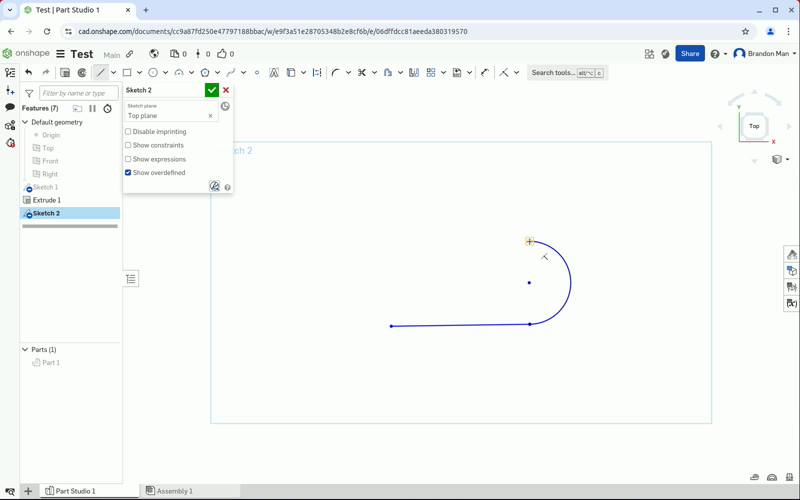
key_down(shift)
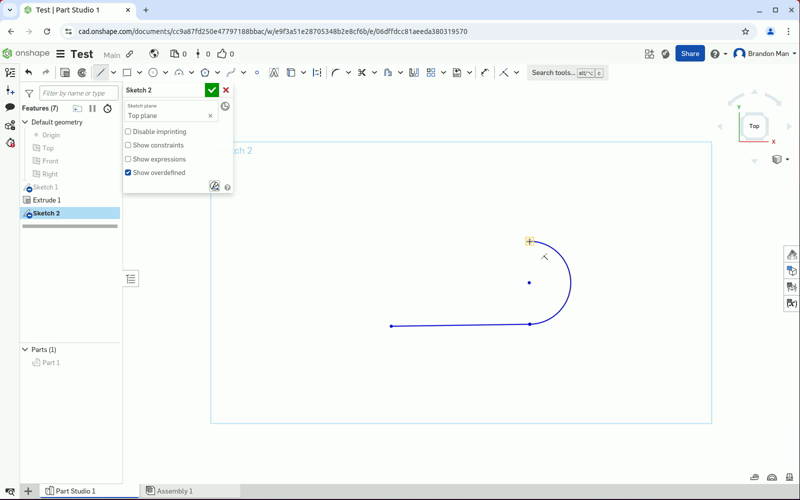
mouse_move(391, 241)
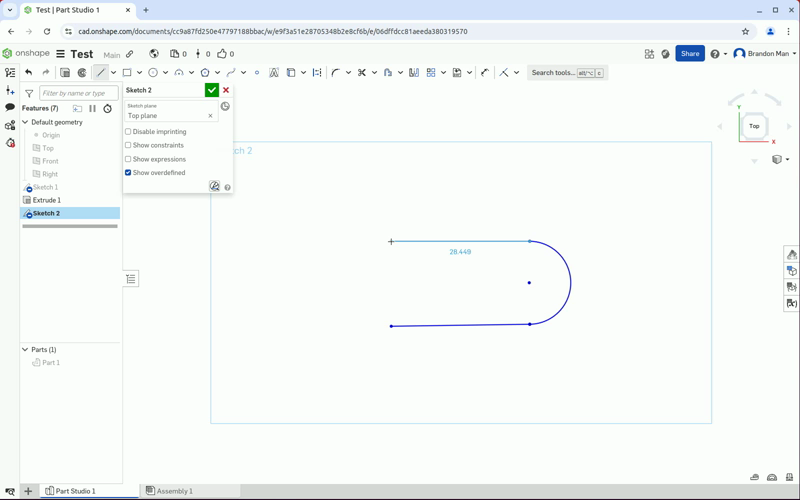
click(391, 241)
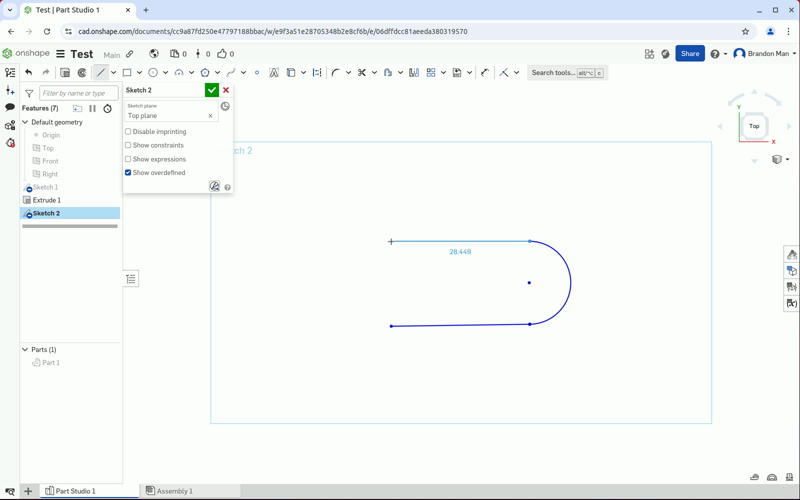
key_up(shift)
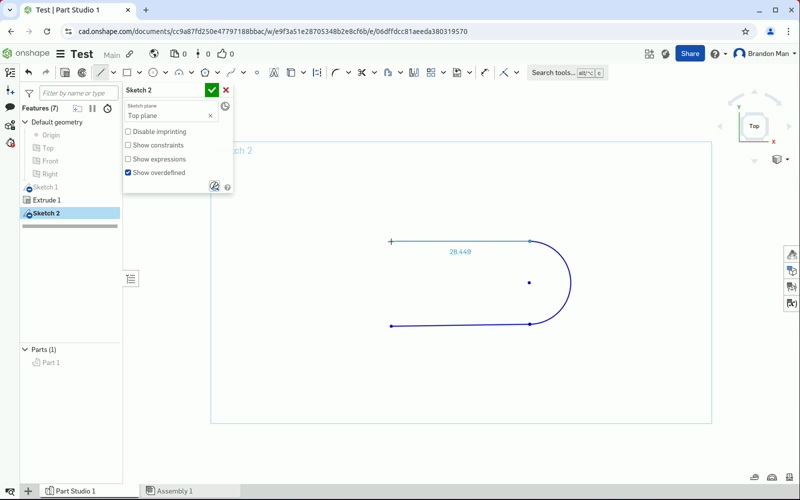
key(esc)
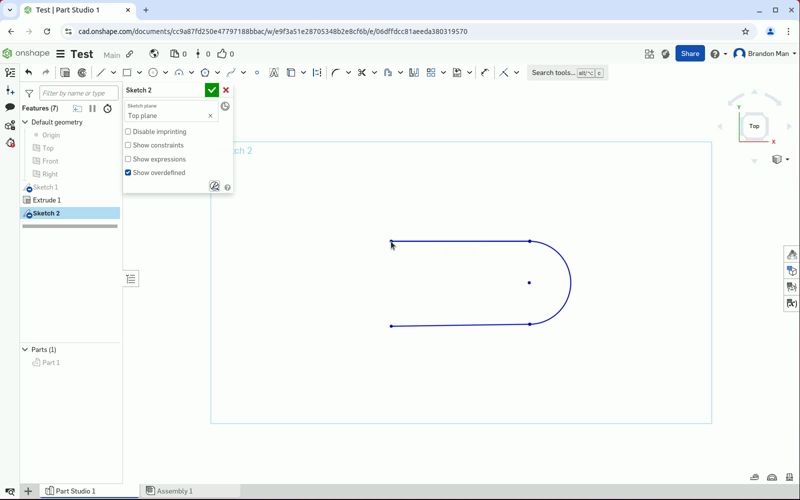
key(a)
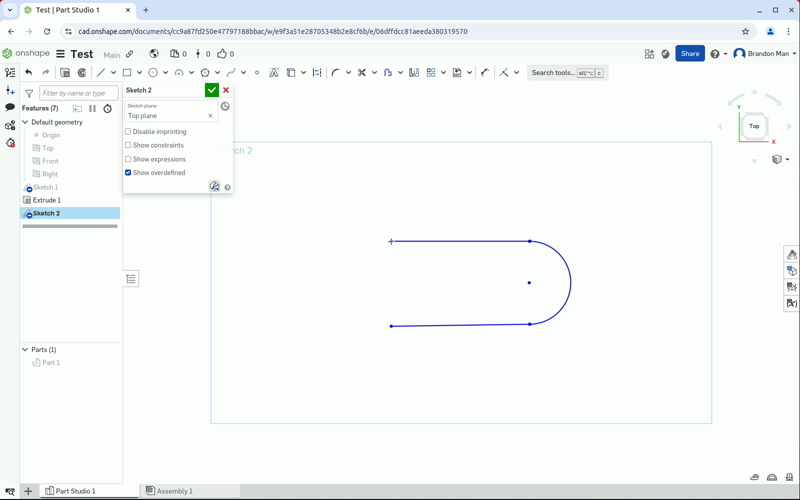
mouse_move(391, 241)
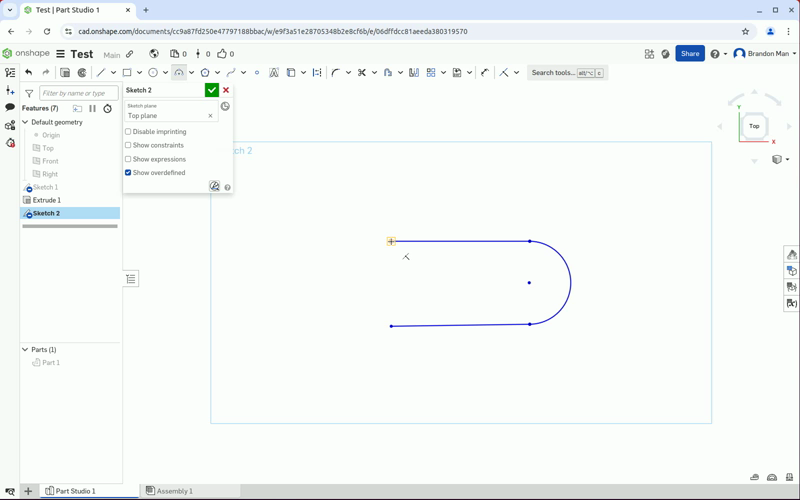
click(391, 241)
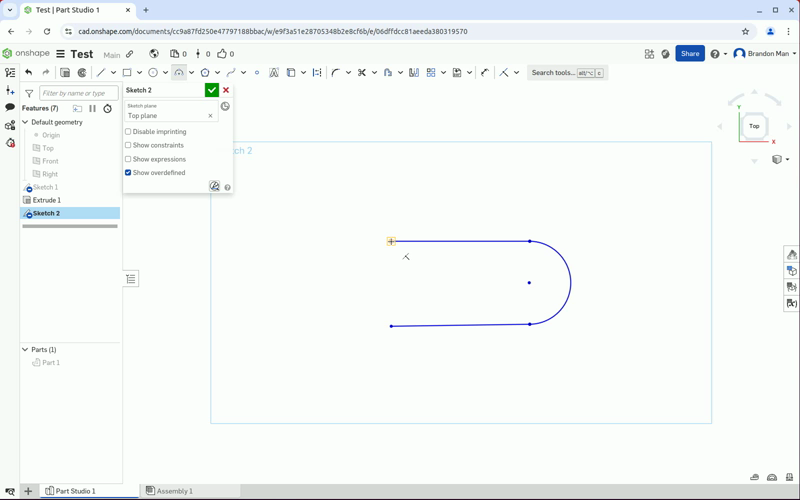
mouse_move(391, 326)
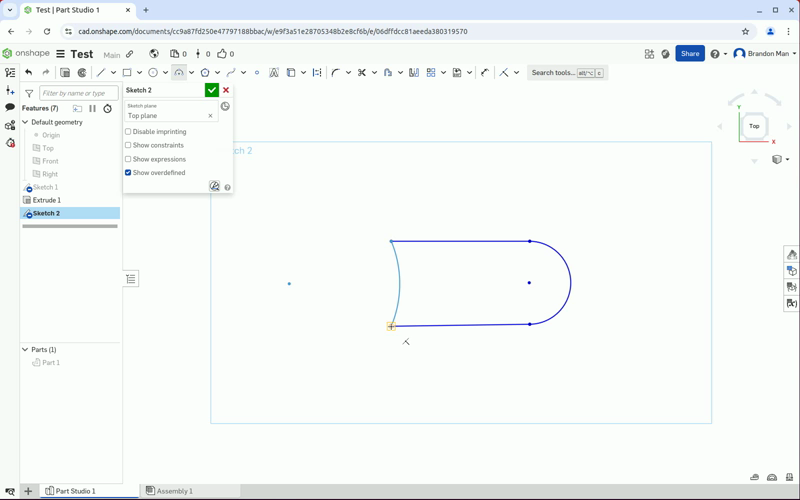
click(391, 326)
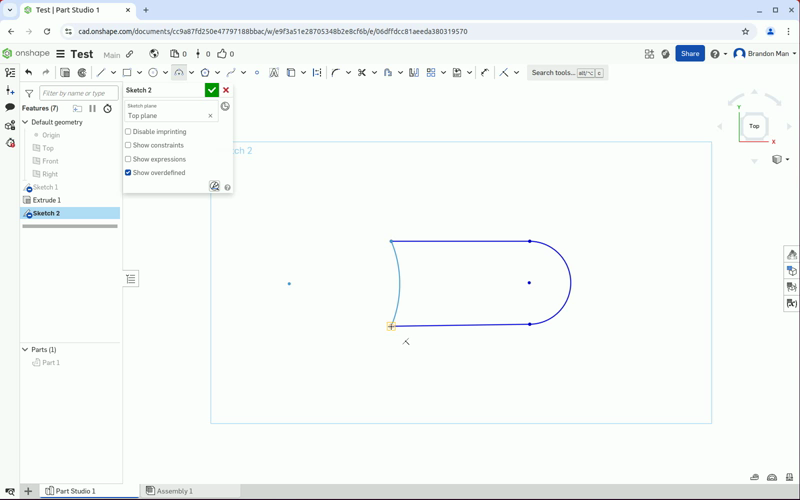
key_down(shift)
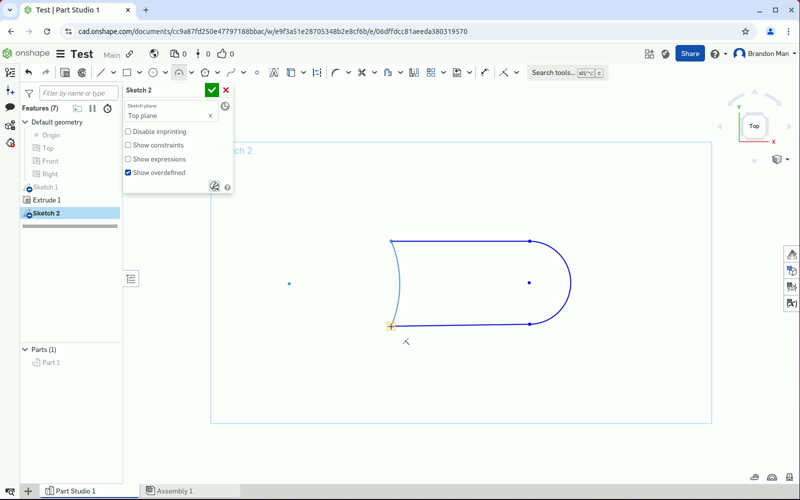
mouse_move(433, 283)
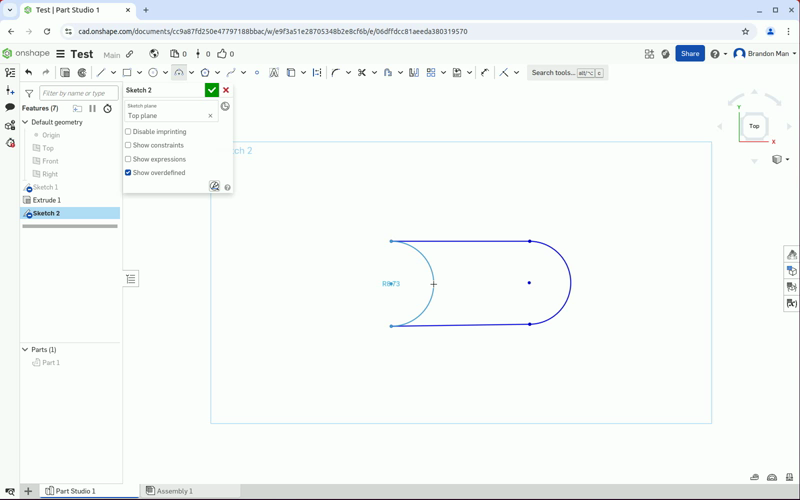
click(433, 283)
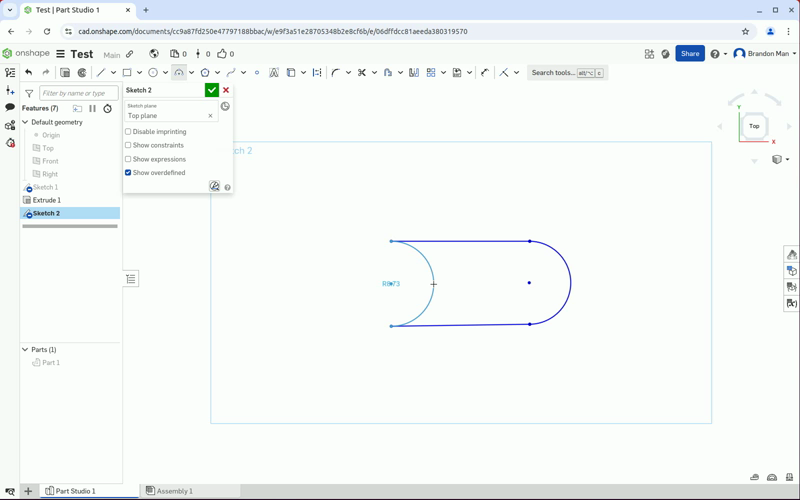
key_up(shift)
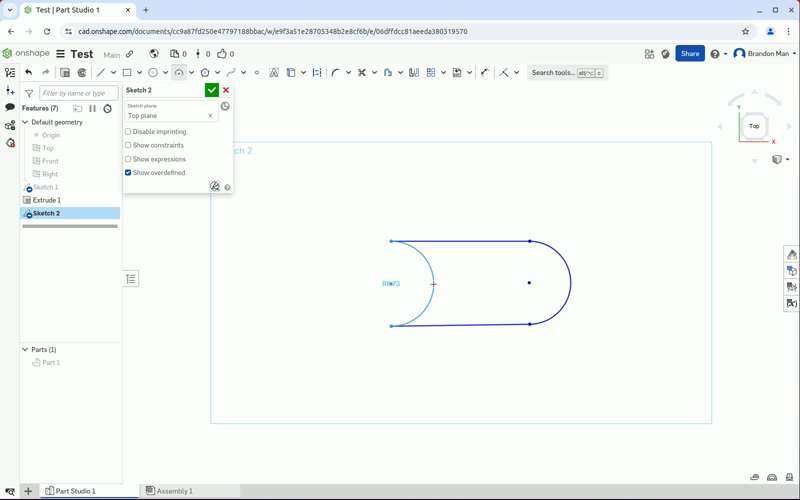
key(esc)
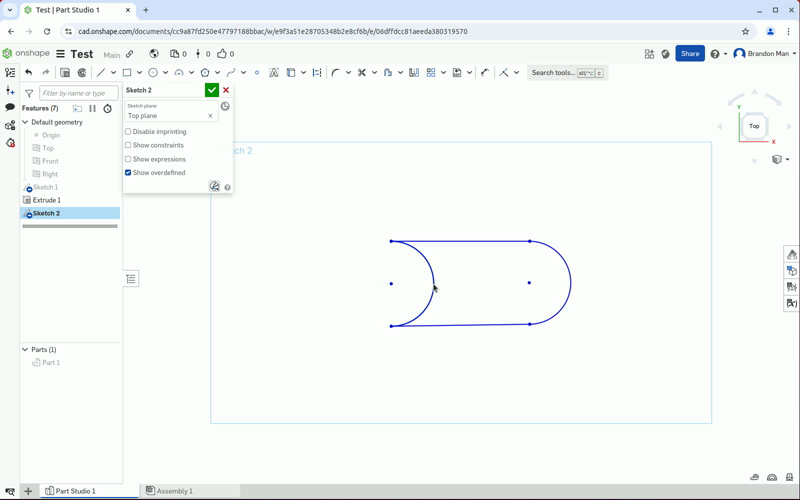
key(c)
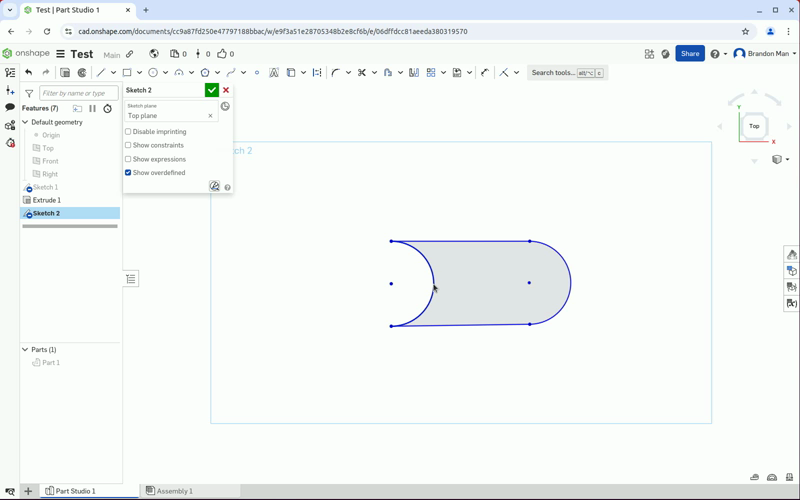
key_down(shift)
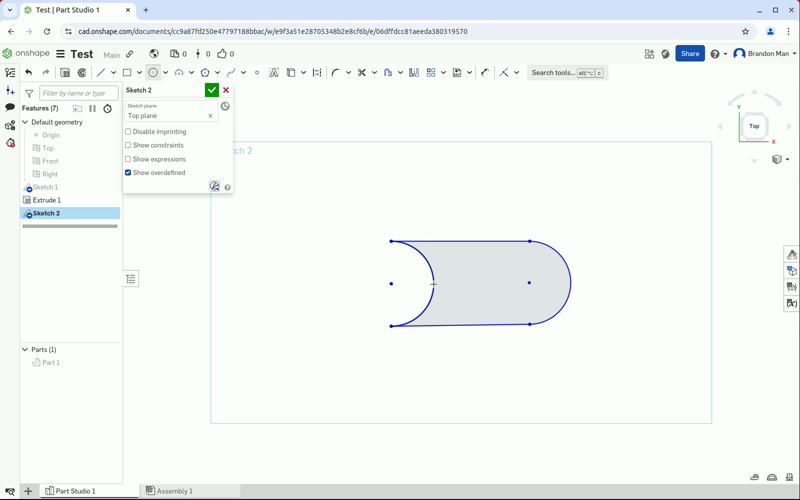
mouse_move(529, 282)
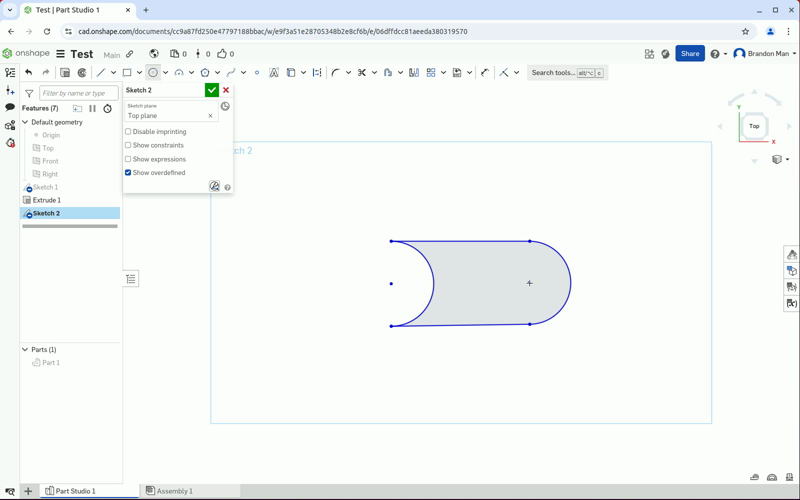
scroll(6)
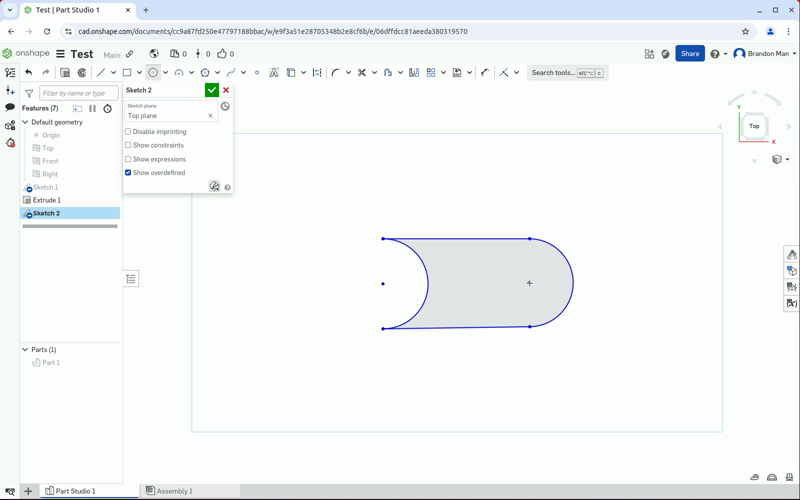
scroll(6)
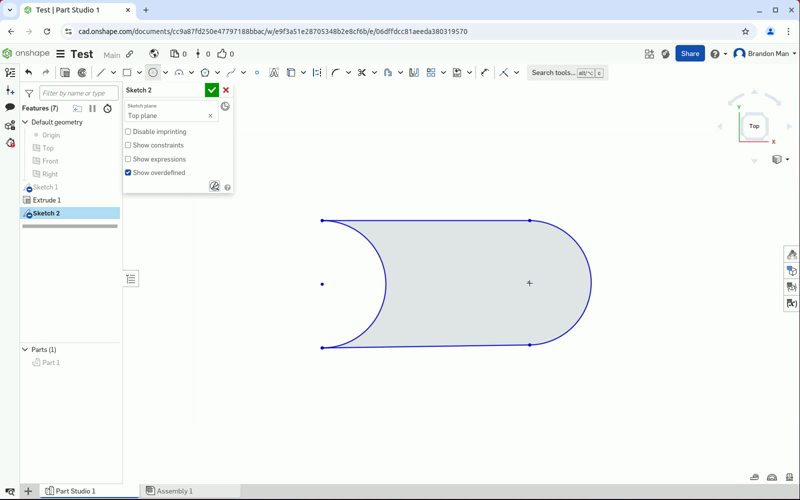
scroll(6)
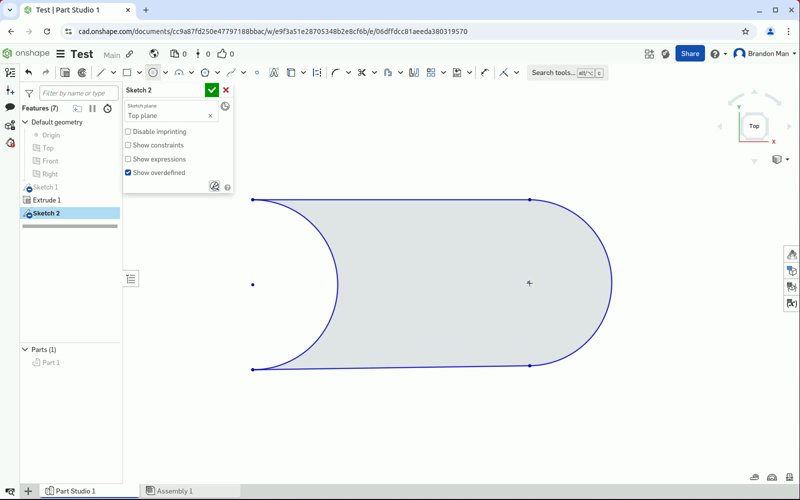
scroll(6)
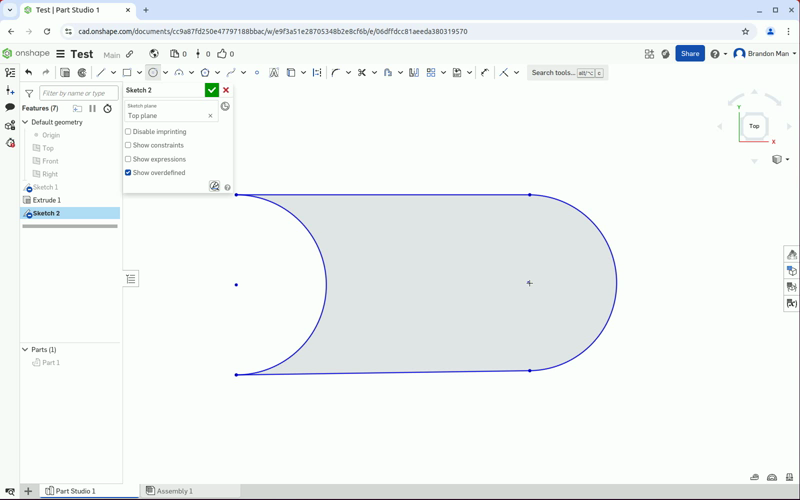
scroll(6)
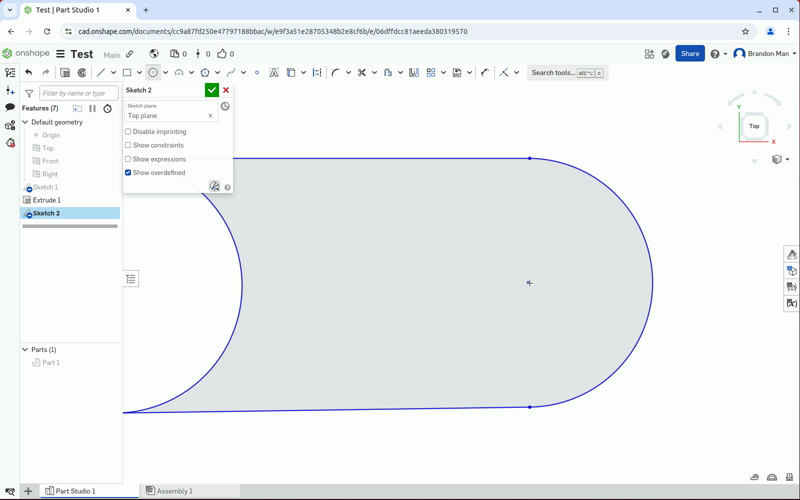
scroll(6)
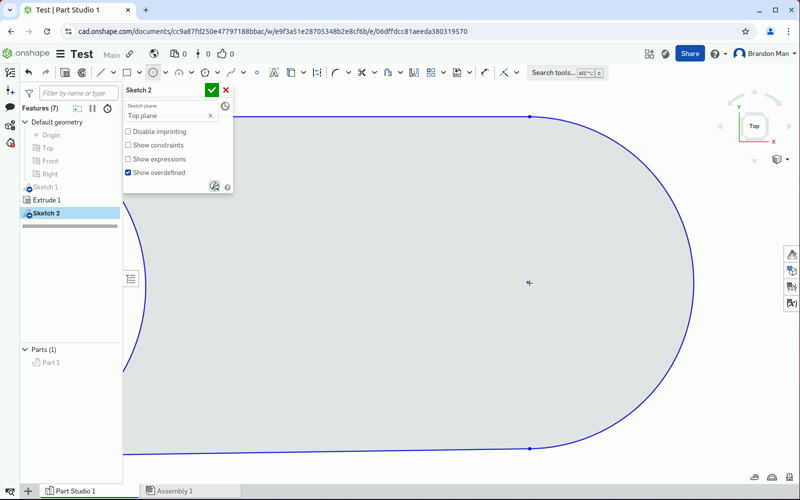
scroll(6)
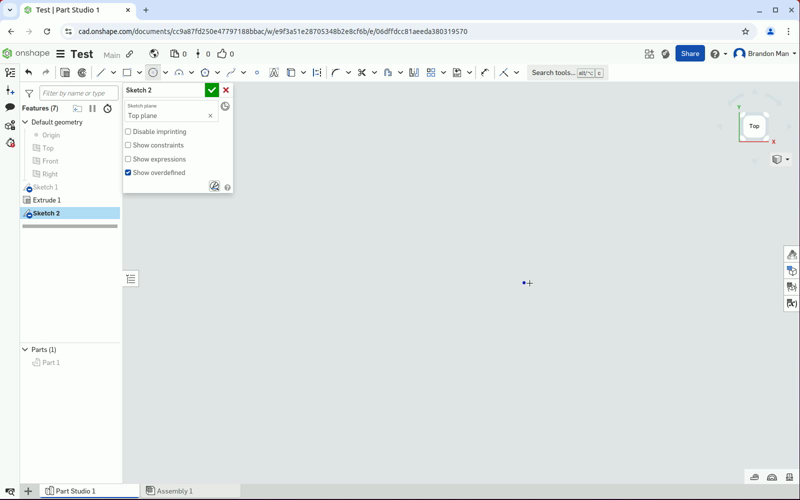
click(529, 282)
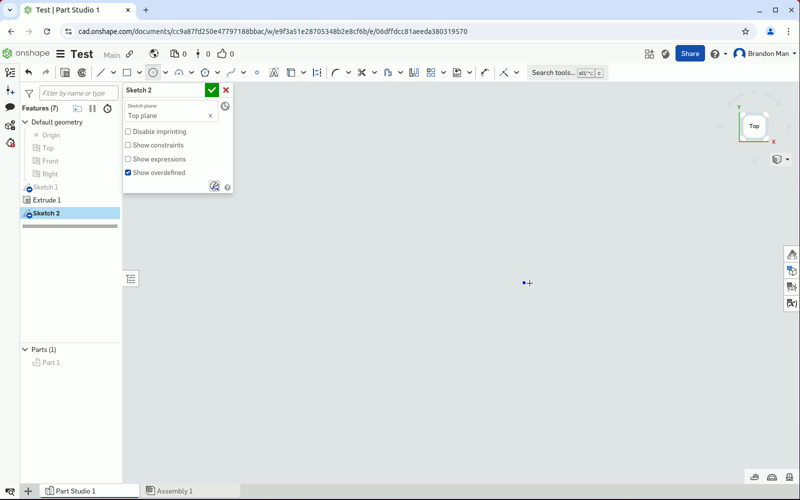
scroll(-6)
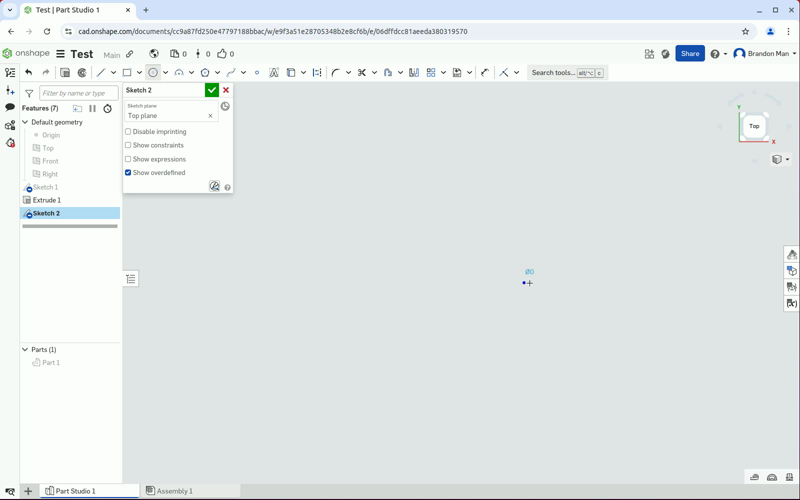
scroll(-6)
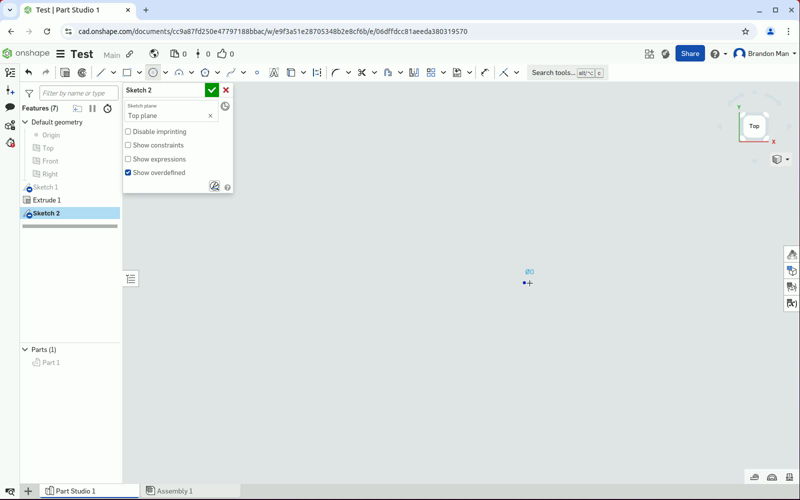
scroll(-6)
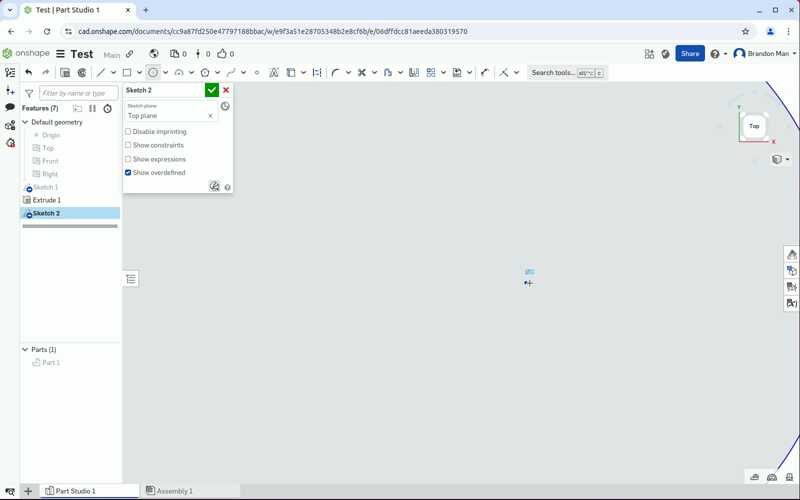
scroll(-6)
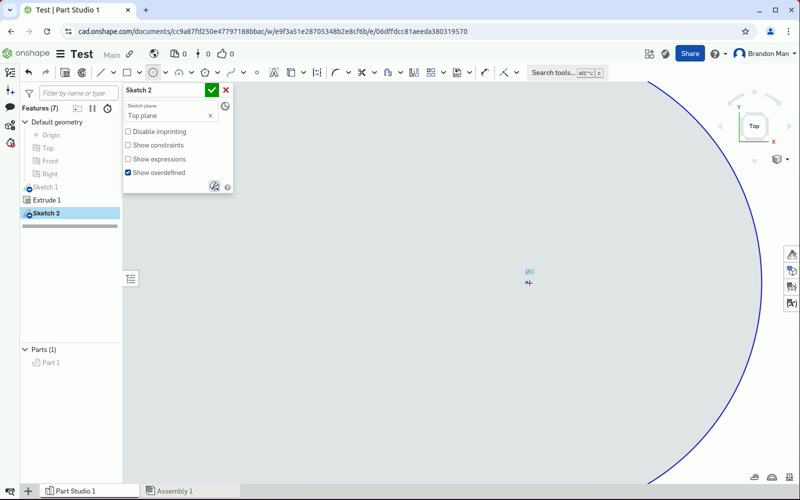
scroll(-6)
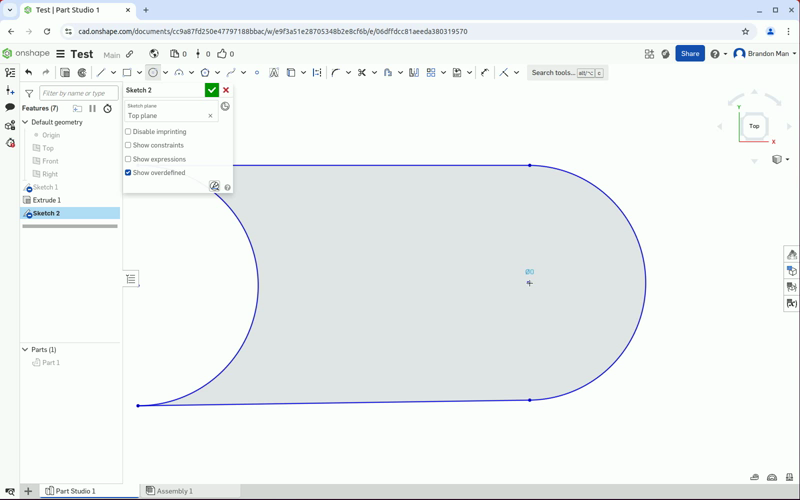
scroll(-6)
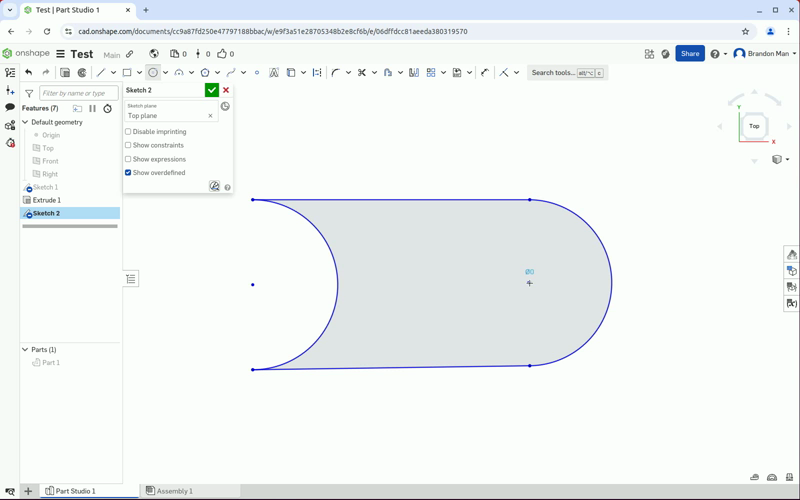
scroll(-6)
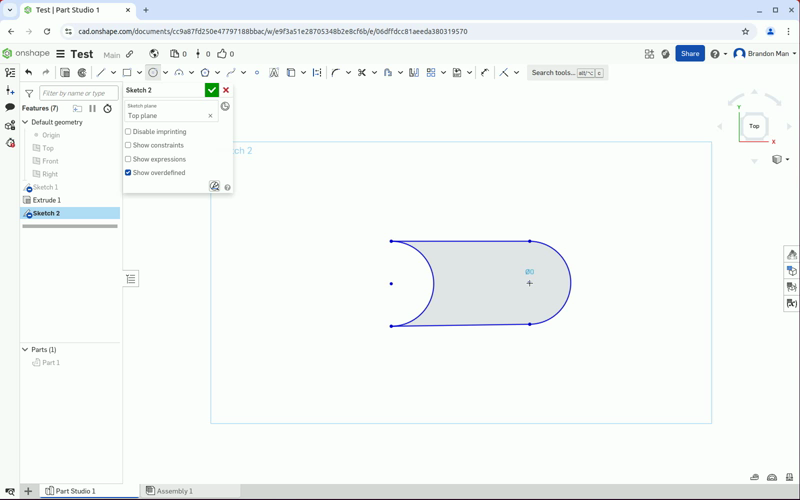
key_up(shift)
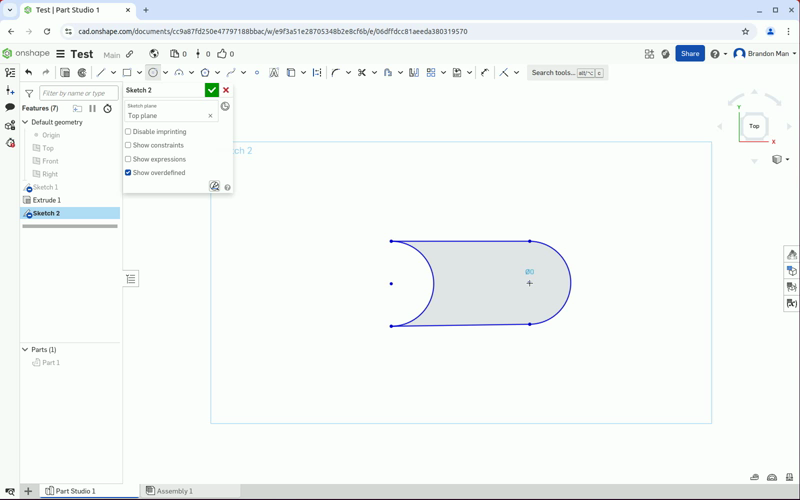
mouse_move(554, 282)
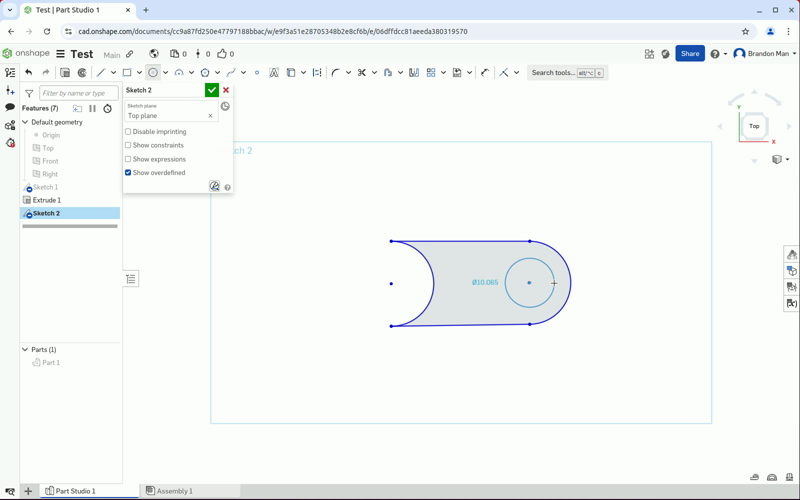
click(554, 282)
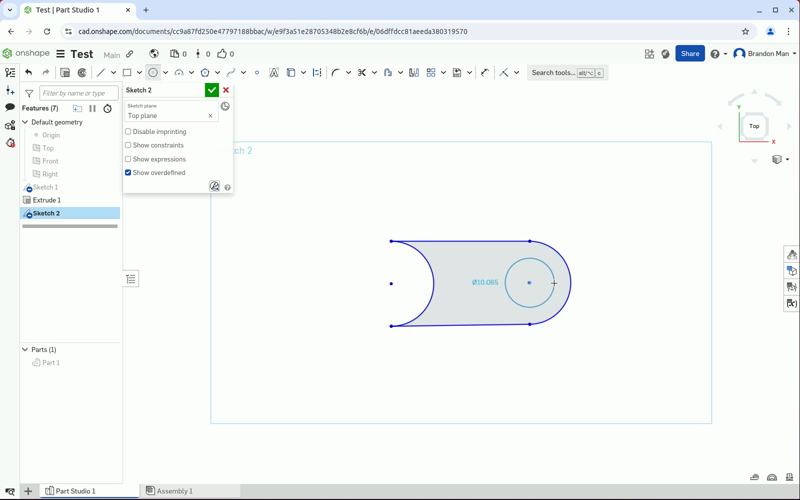
key(esc)
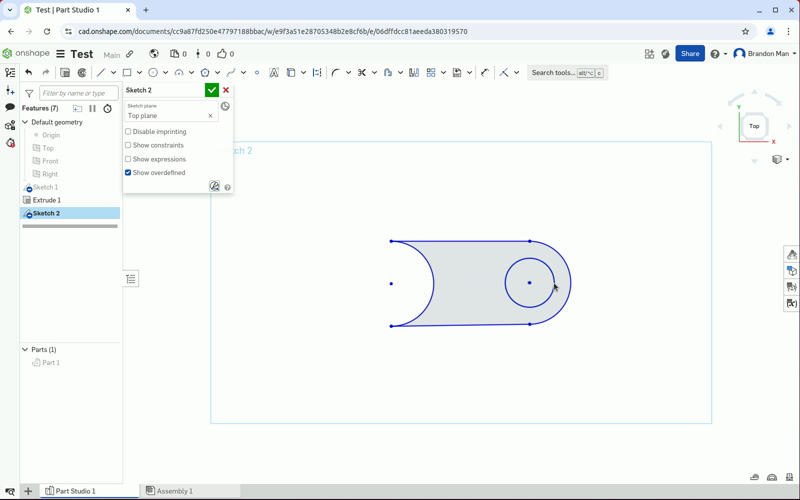
mouse_move(487, 289)
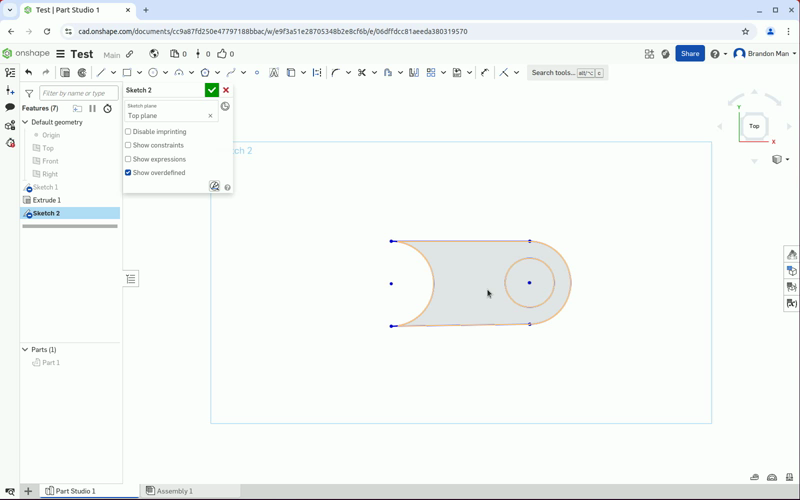
click(487, 289)
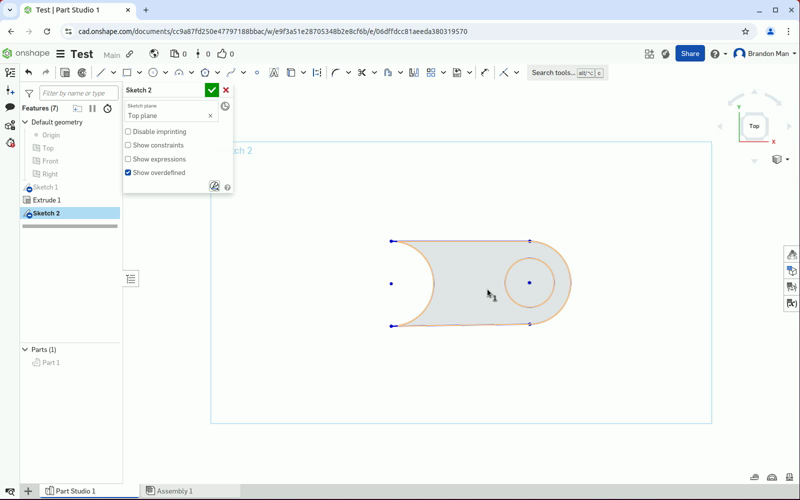
mouse_move(73, 352)
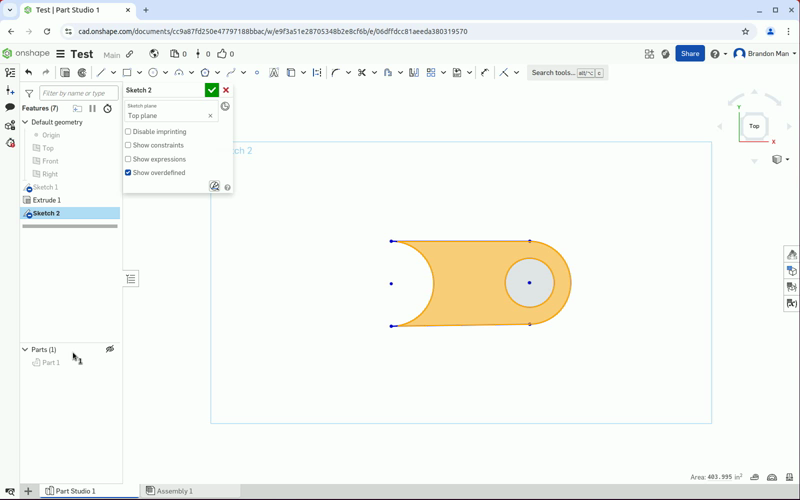
key(shift+y)
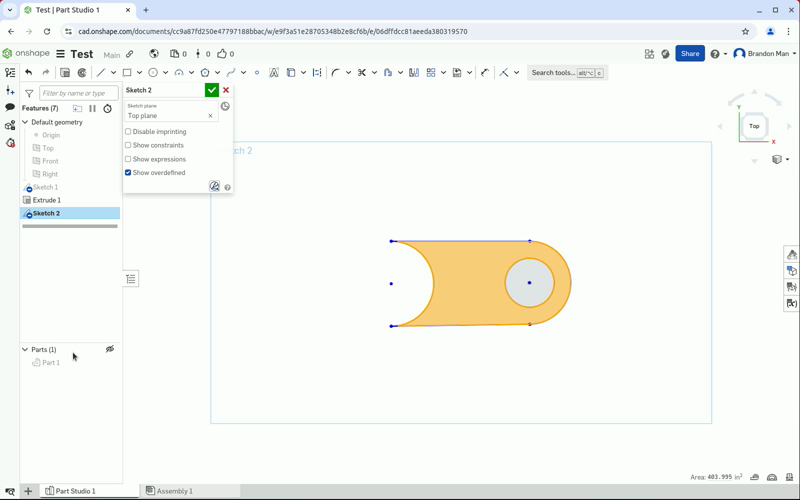
key(shift+e)
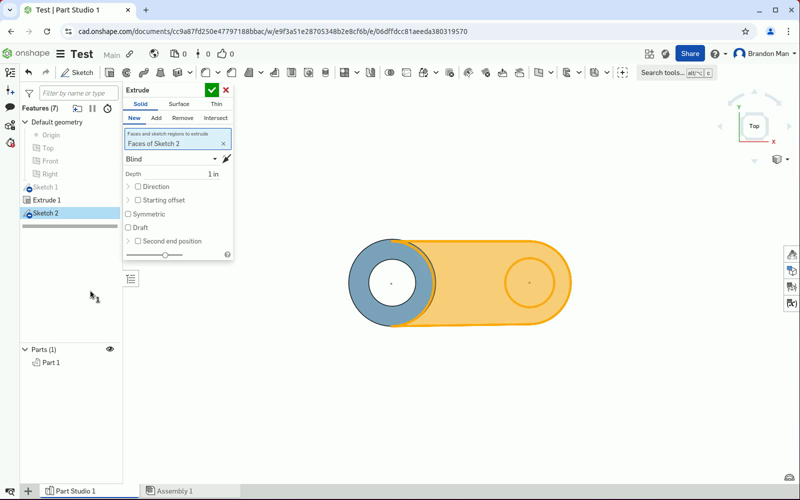
mouse_move(143, 106)
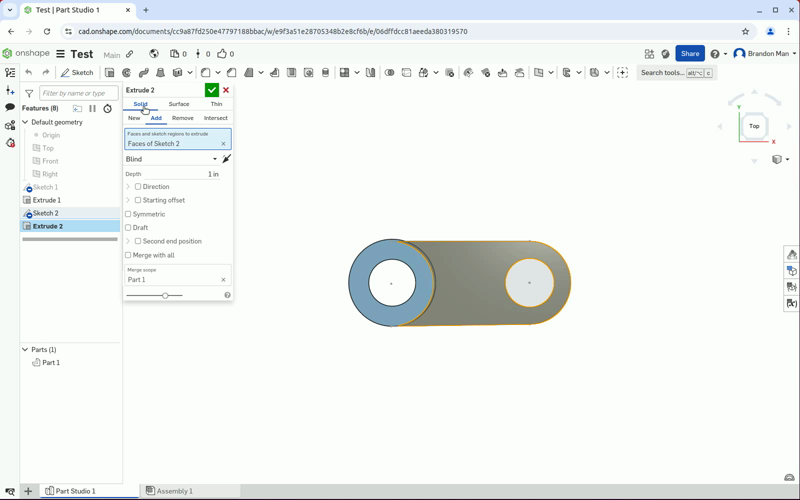
click(143, 106)
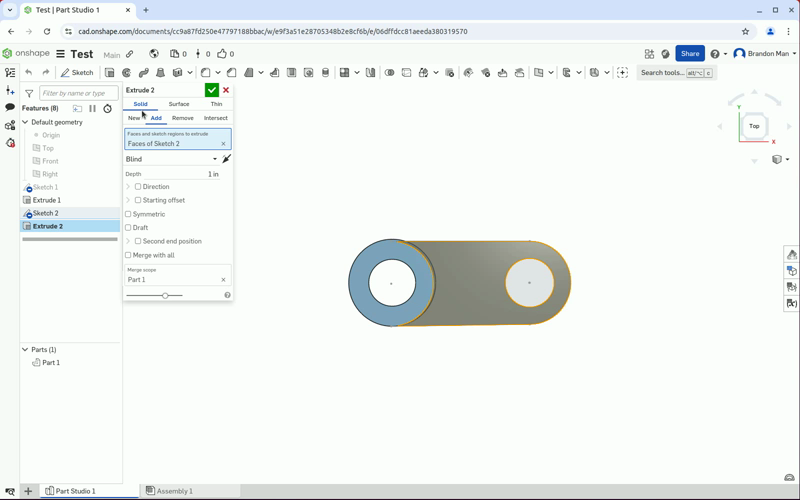
mouse_move(137, 120)
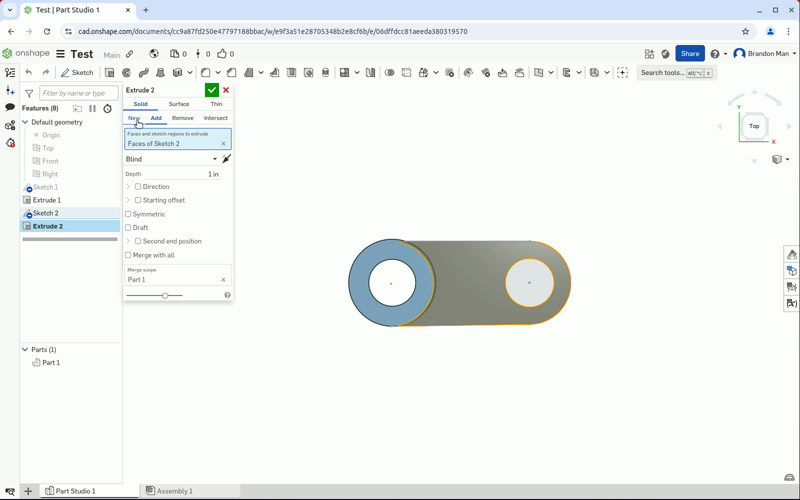
click(137, 120)
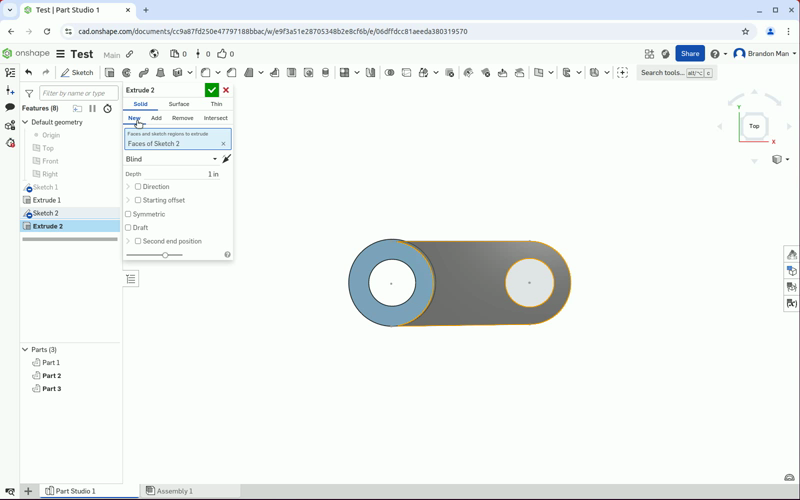
key(tab, 4)
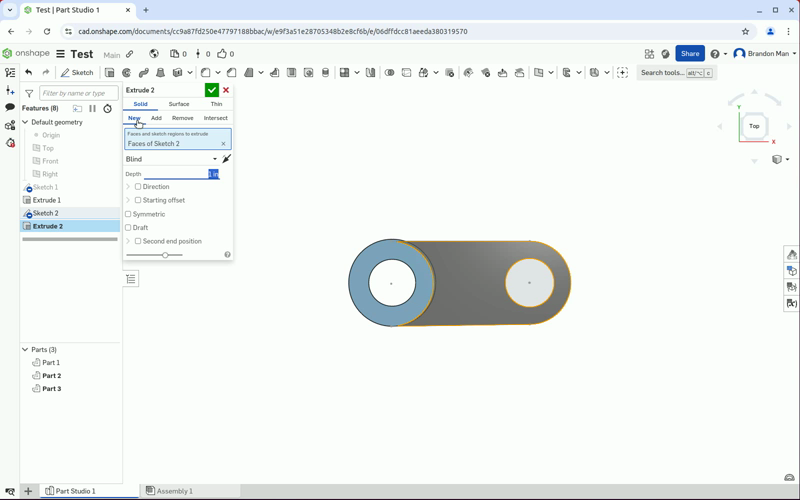
text(7.703)
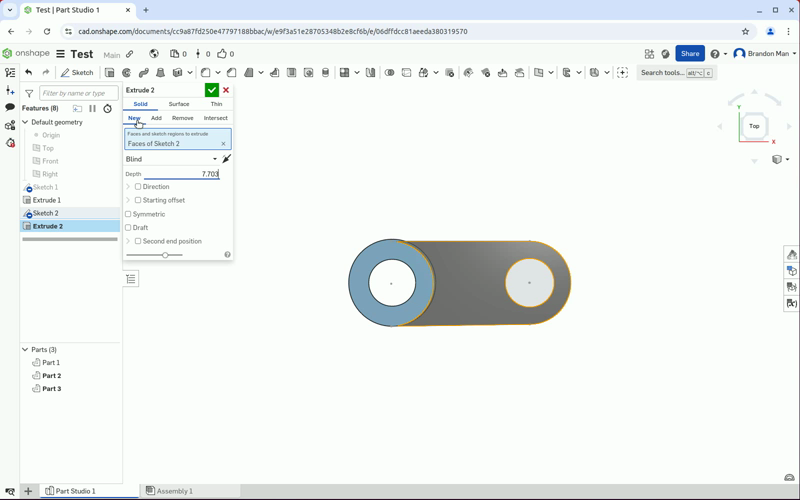
key(enter)
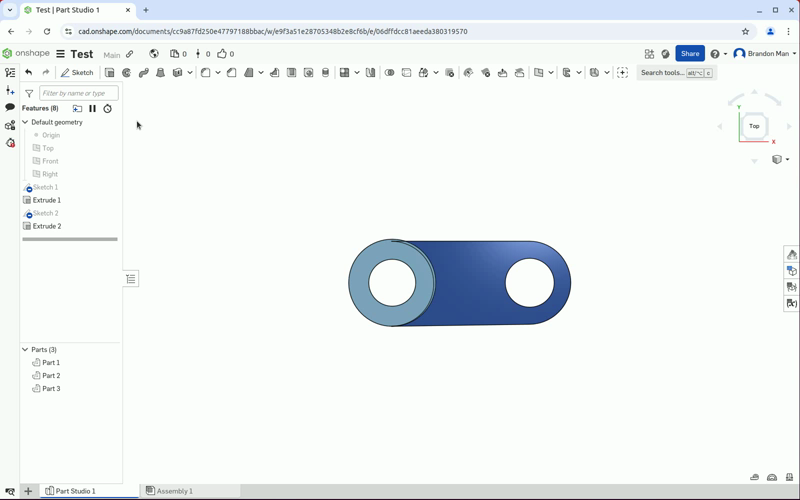
key(shift+h)
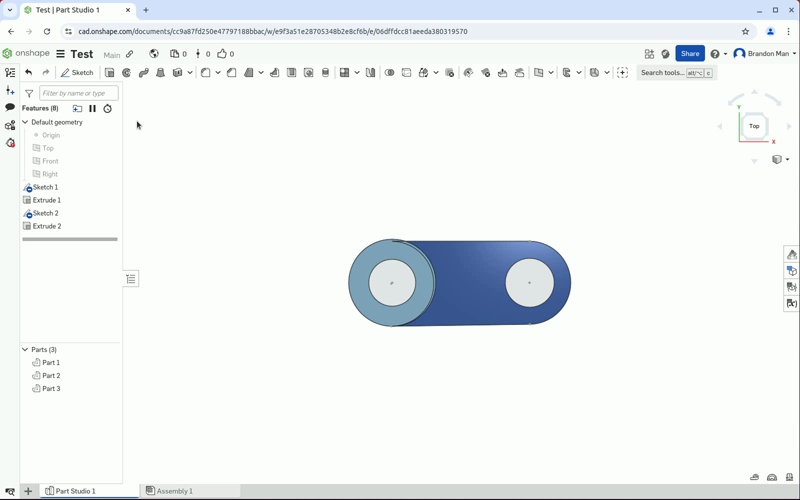
key(shift+h)
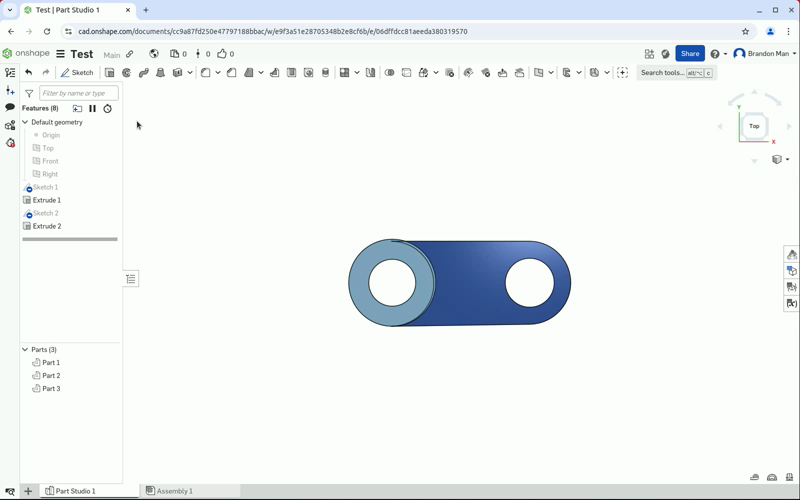
mouse_move(73, 189)
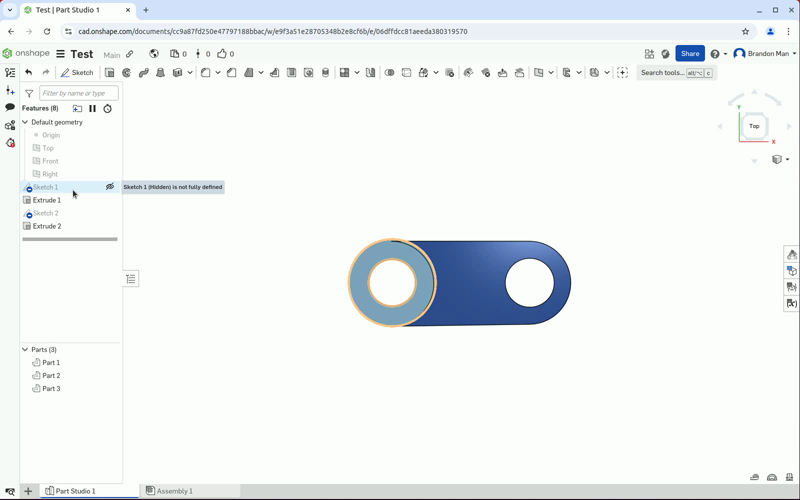
click(73, 189)
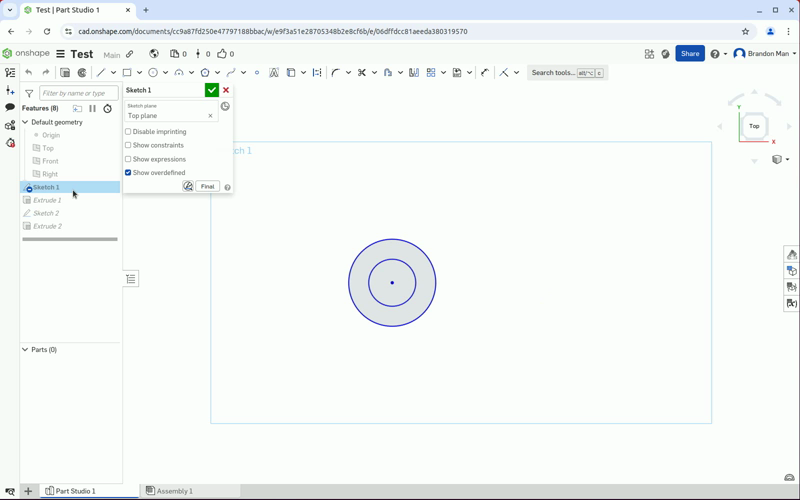
mouse_move(229, 92)
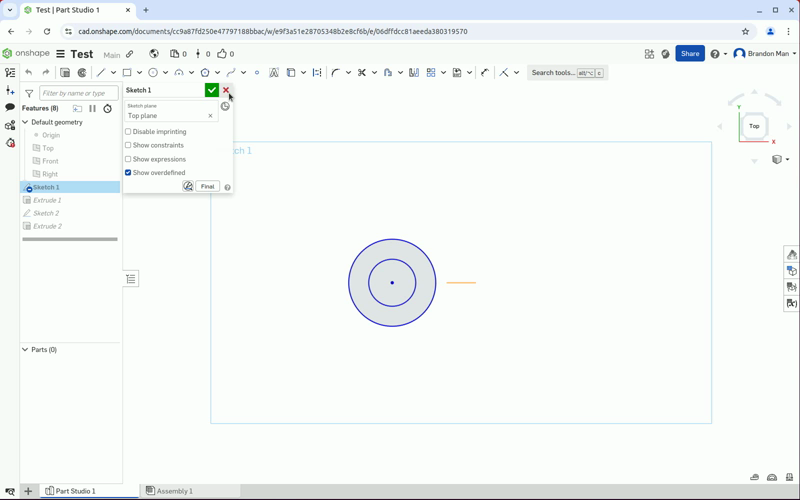
click(229, 92)
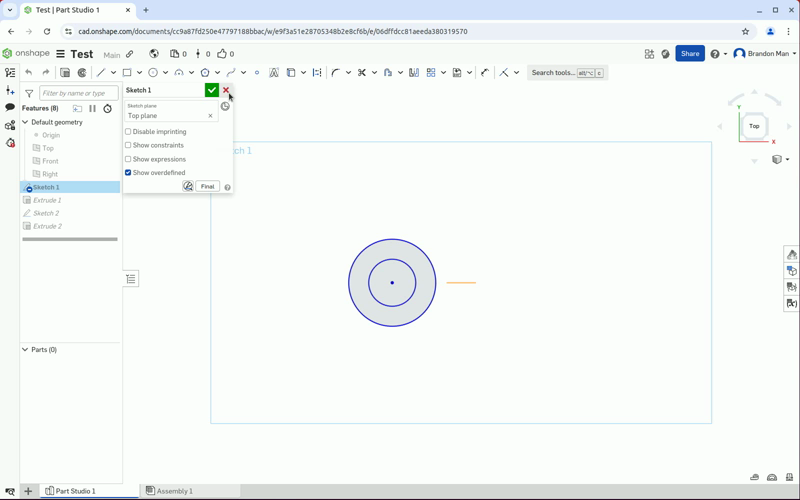
key(shift+s)
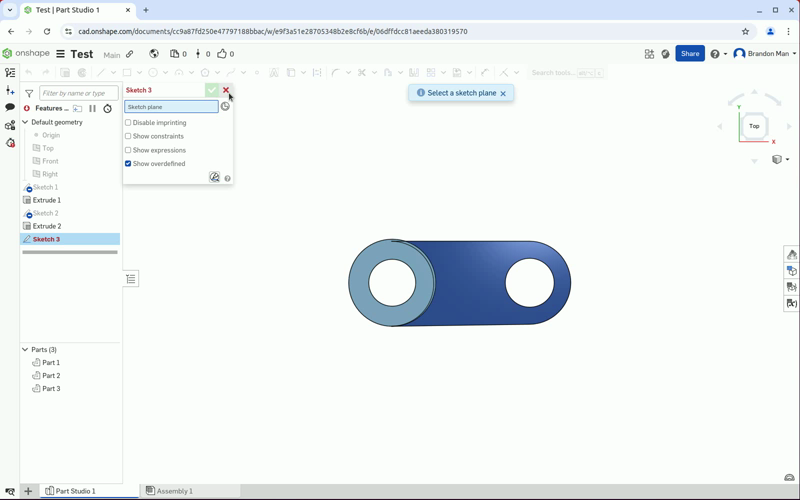
mouse_move(73, 150)
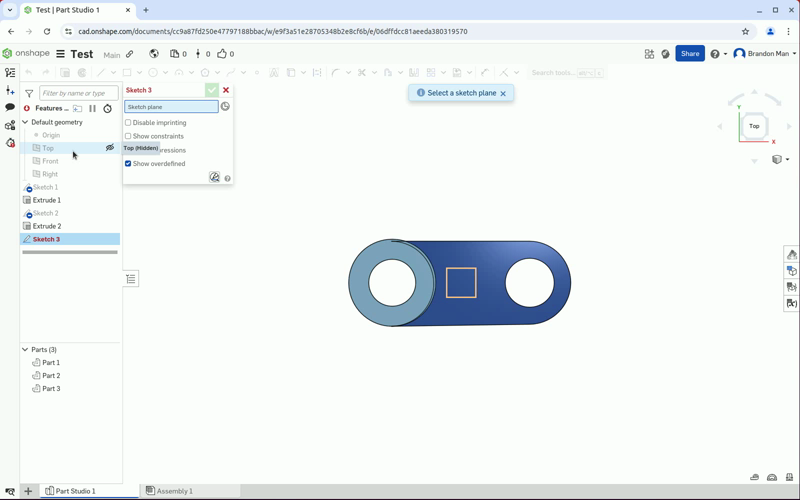
click(73, 150)
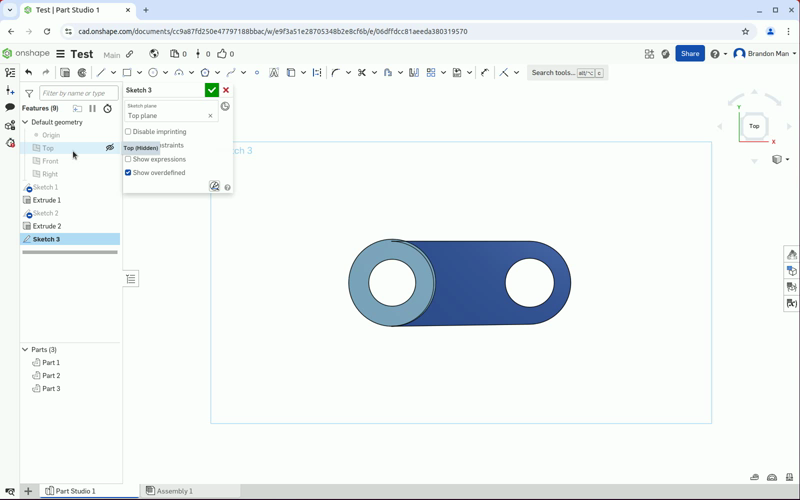
mouse_move(73, 352)
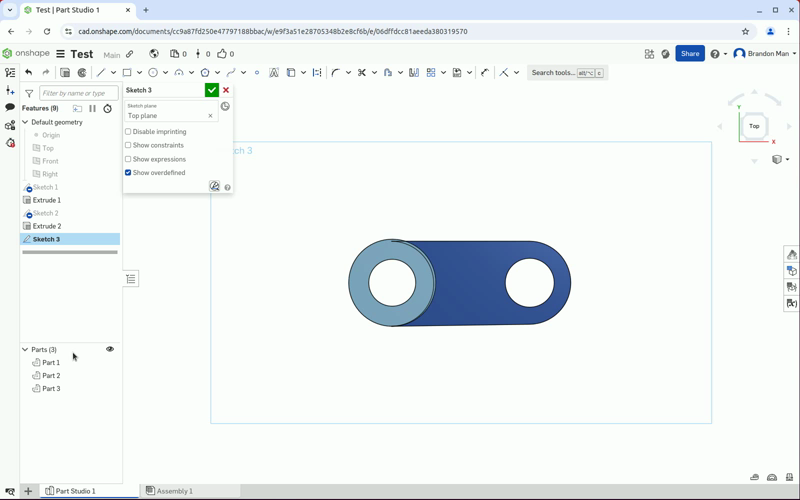
key(y)
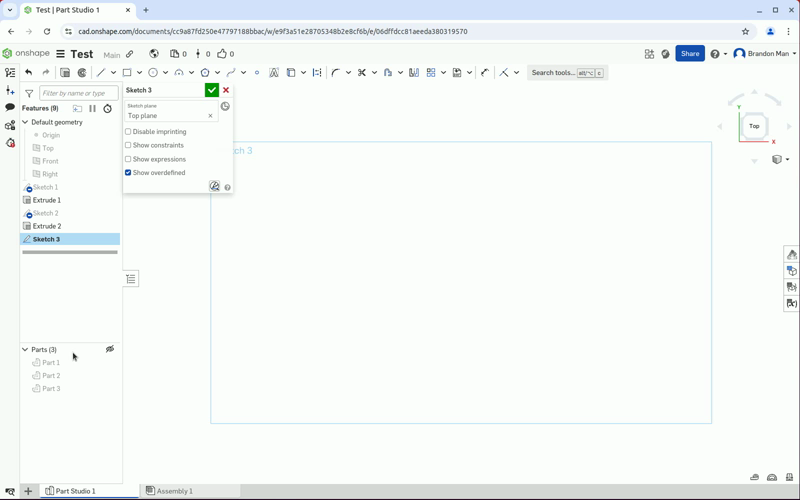
key(c)
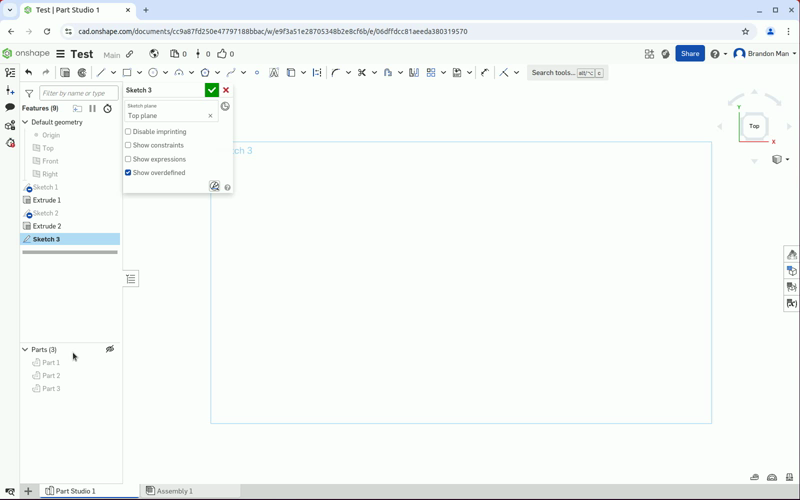
key_down(shift)
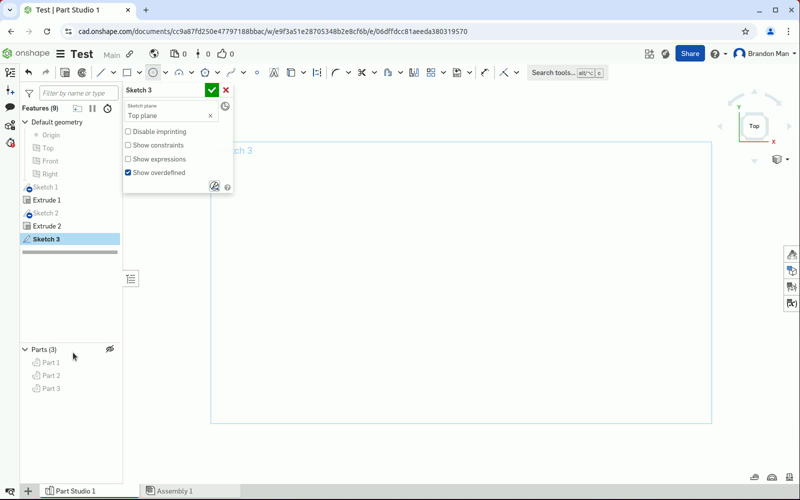
mouse_move(392, 282)
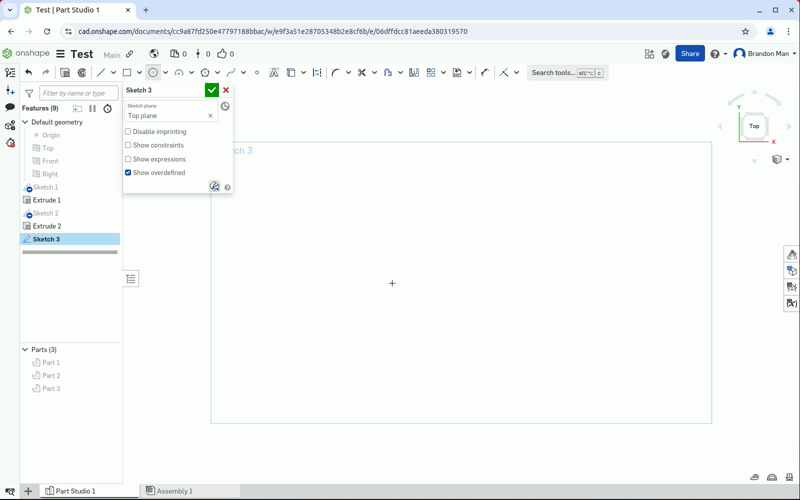
click(392, 282)
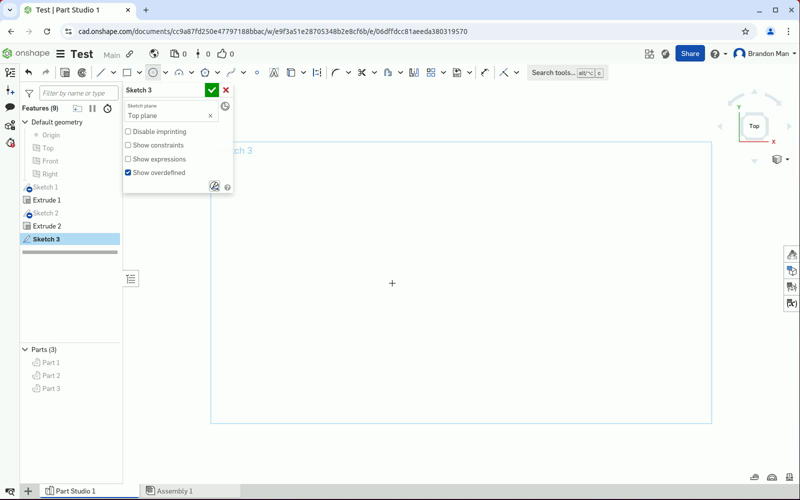
key_up(shift)
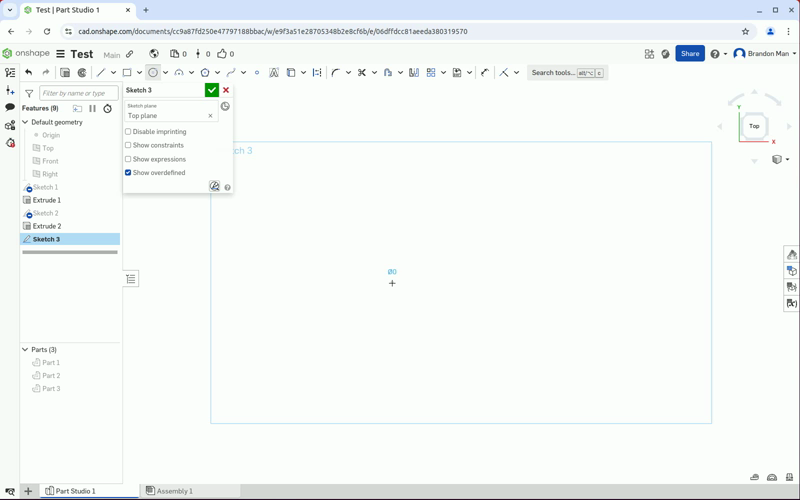
mouse_move(435, 282)
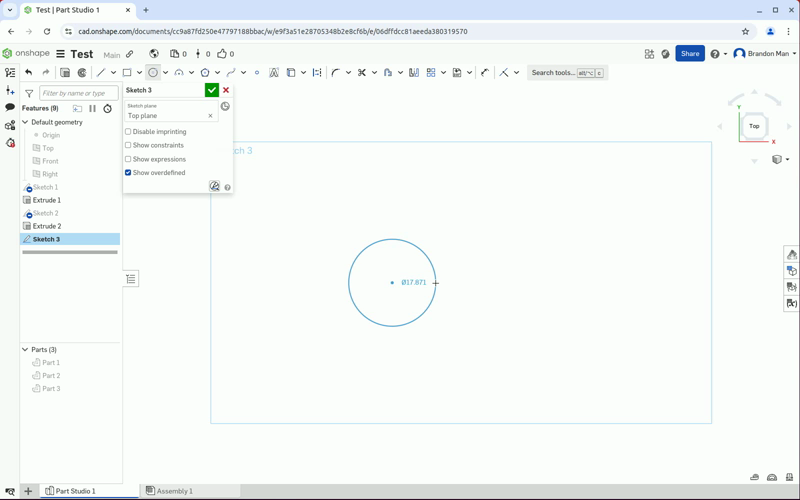
click(435, 282)
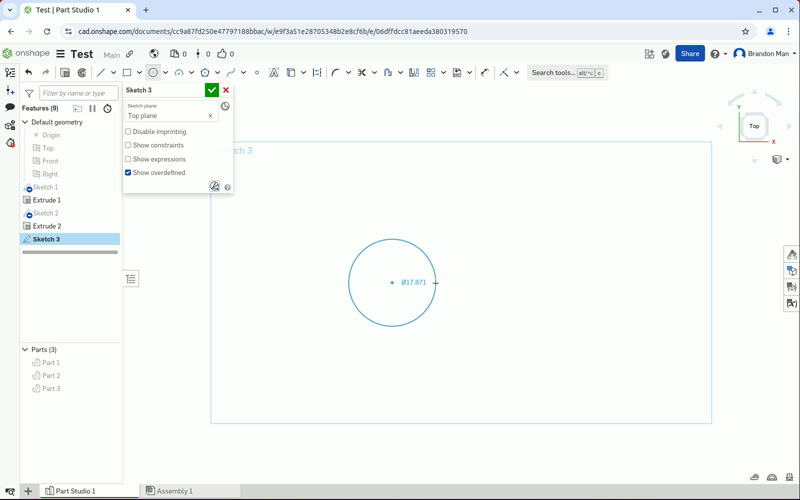
key(esc)
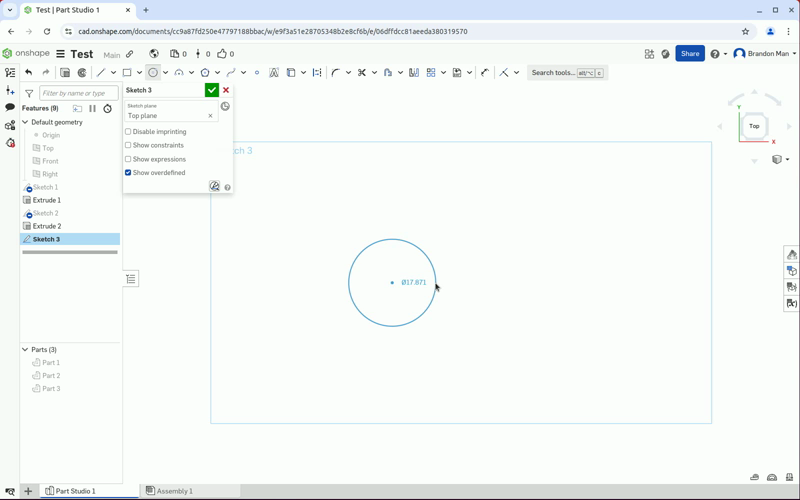
key(c)
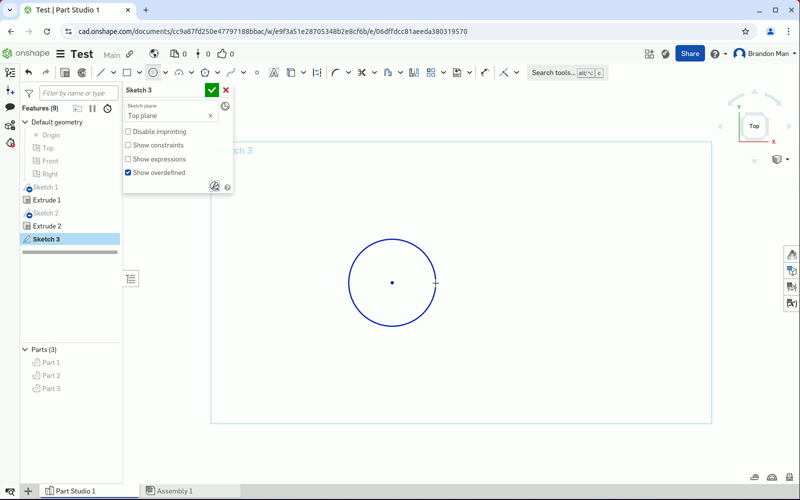
key_down(shift)
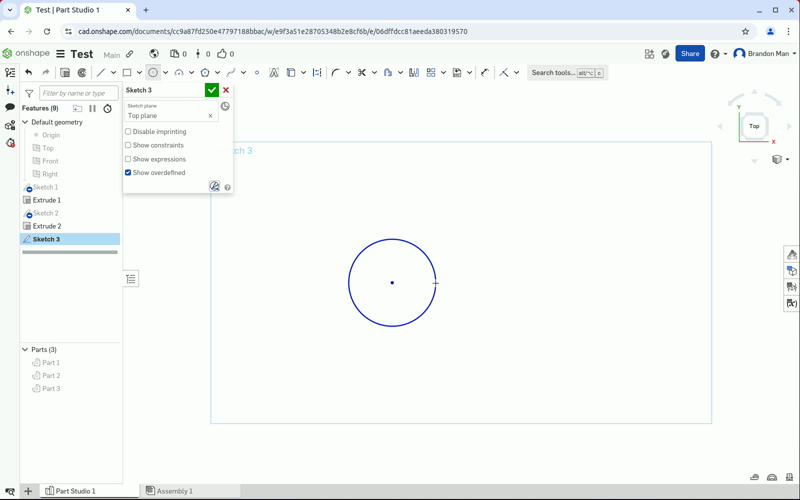
mouse_move(392, 282)
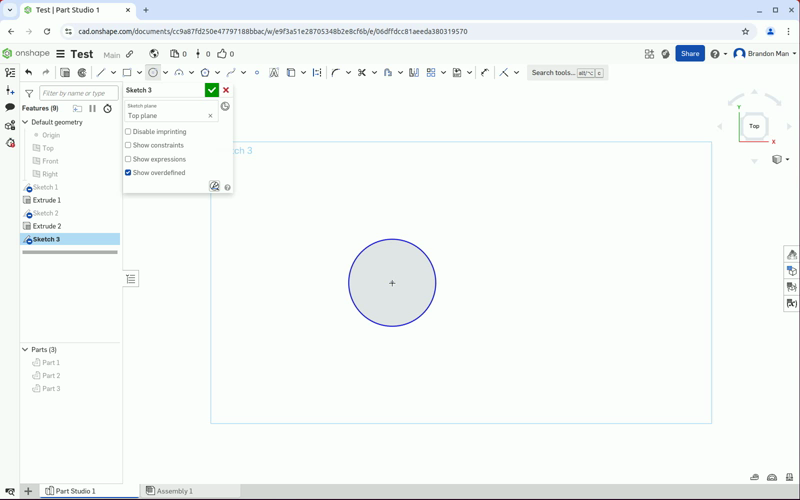
click(392, 282)
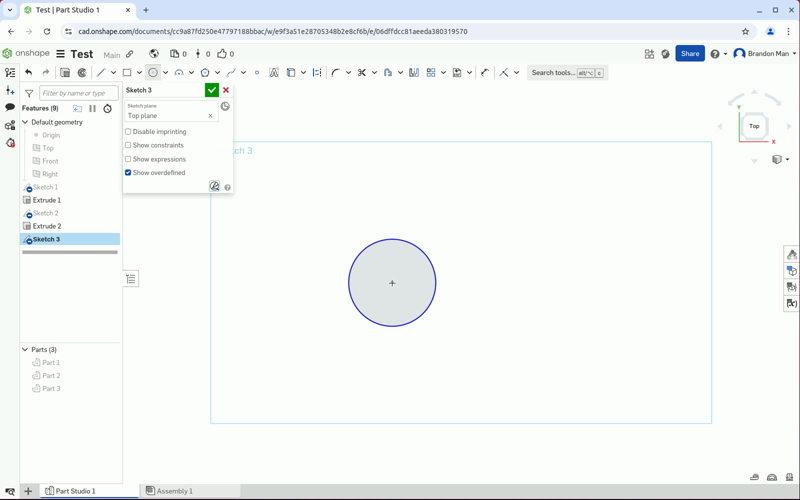
key_up(shift)
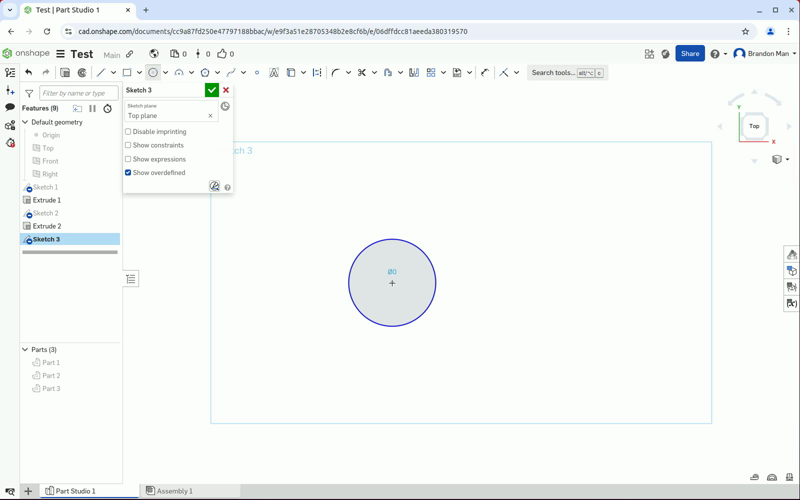
mouse_move(415, 282)
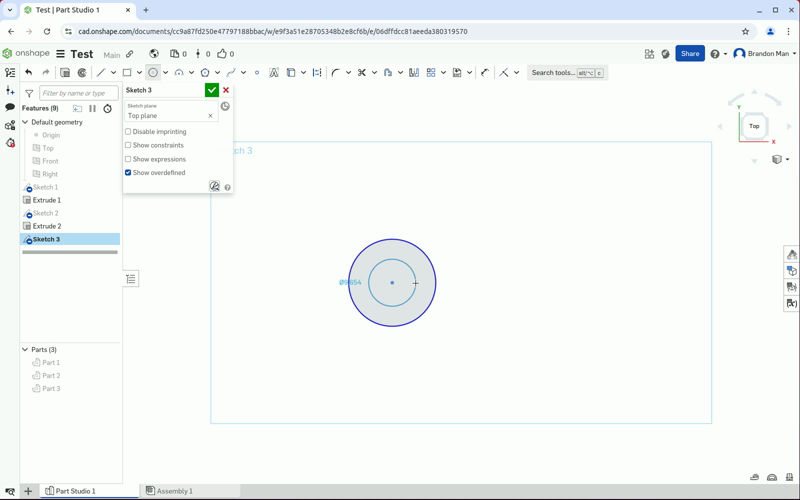
click(415, 282)
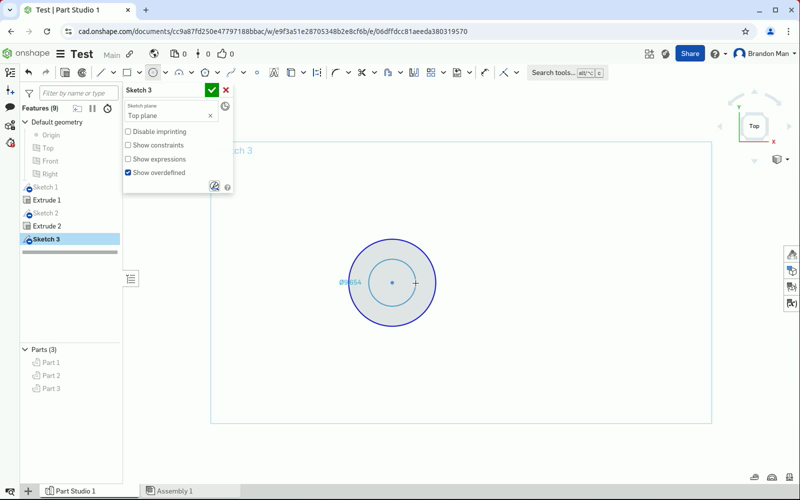
key(esc)
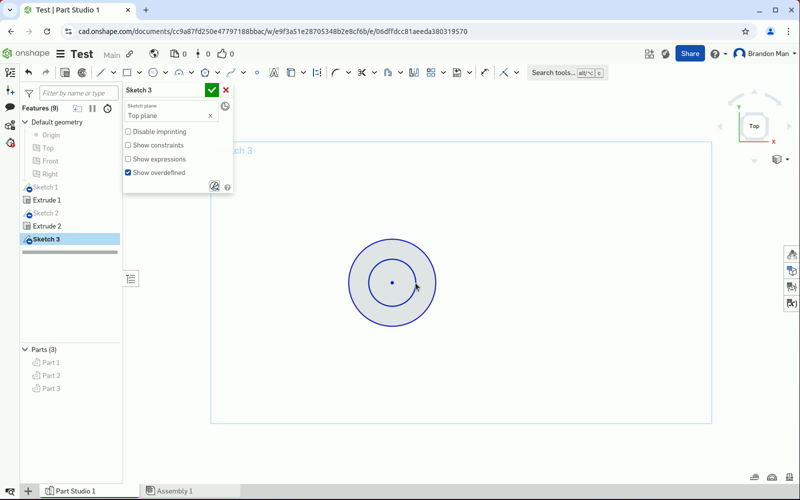
mouse_move(419, 303)
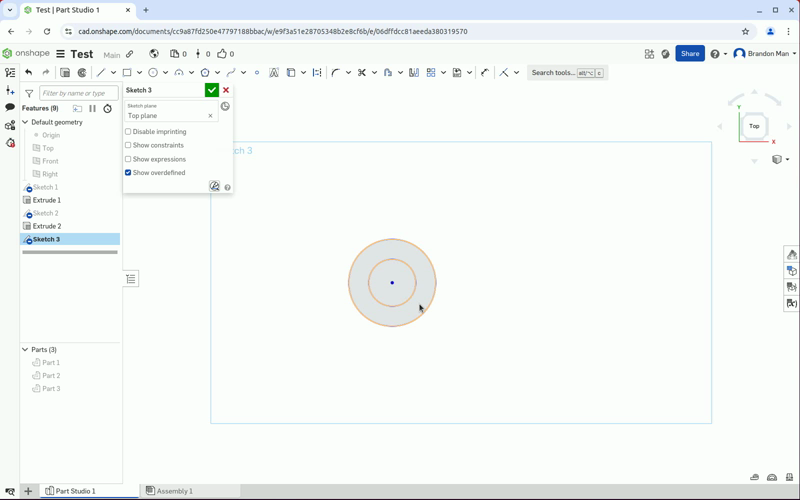
click(419, 303)
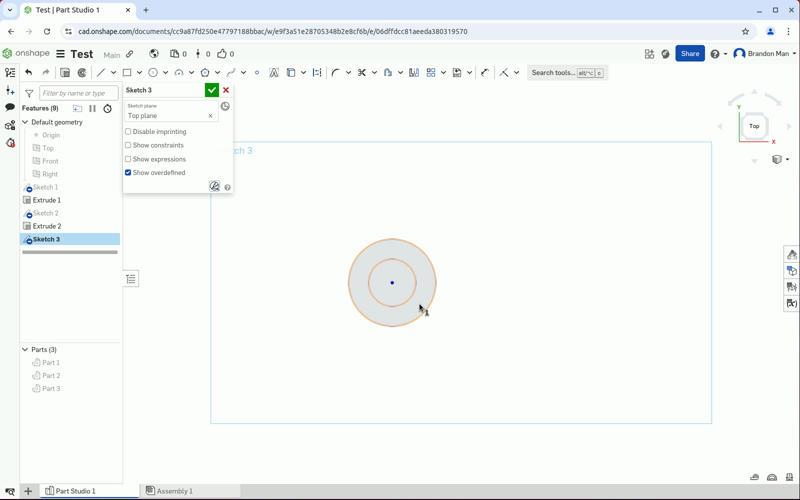
mouse_move(73, 352)
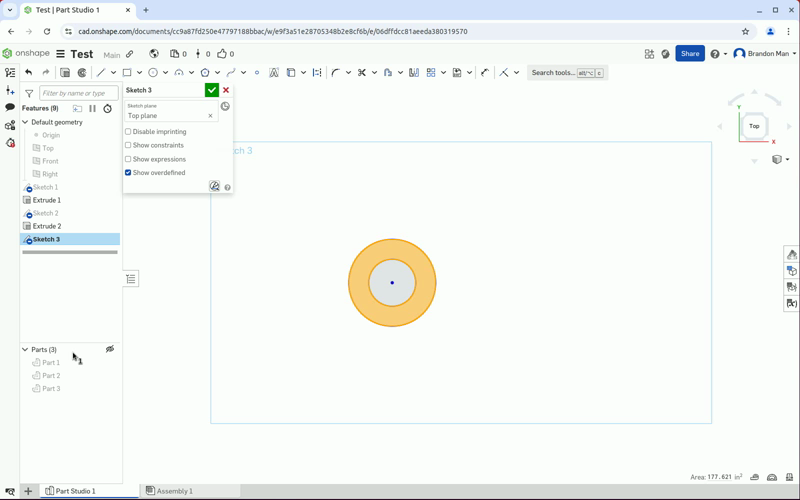
key(shift+y)
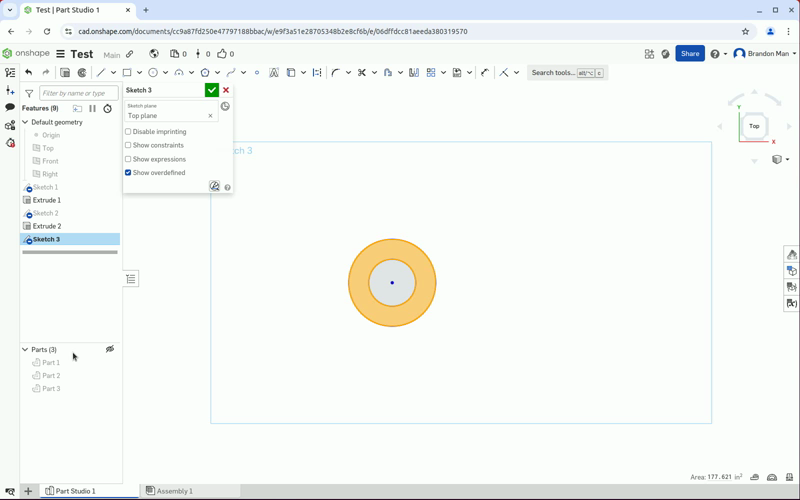
key(shift+e)
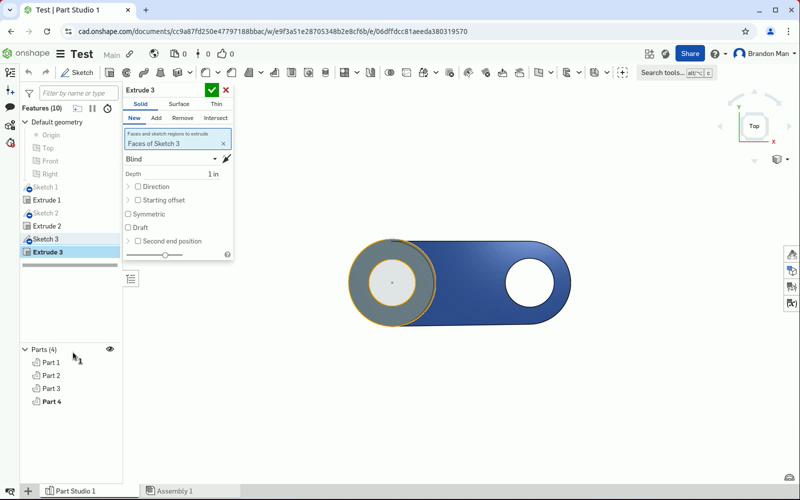
mouse_move(143, 106)
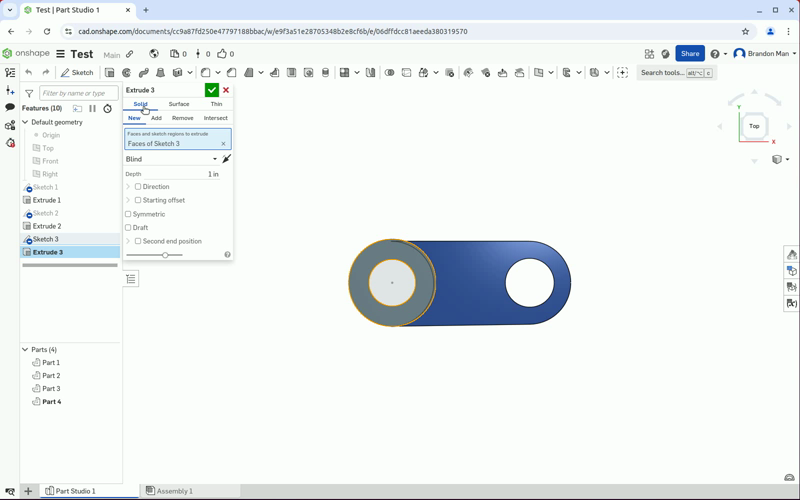
click(143, 106)
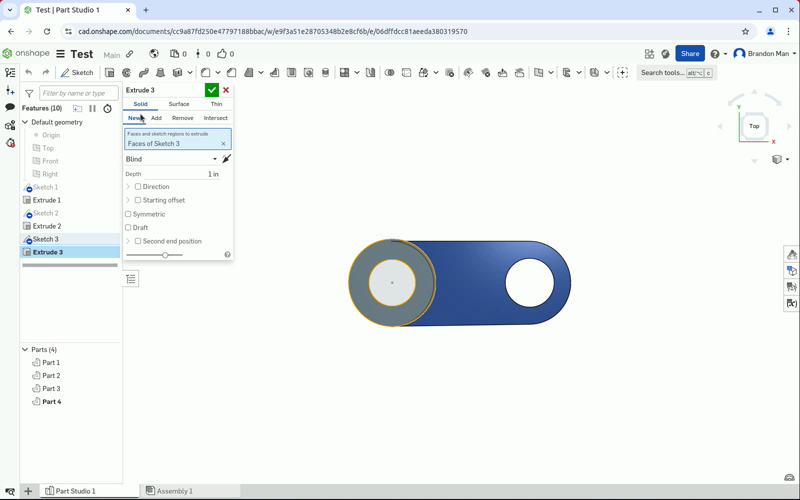
mouse_move(137, 120)
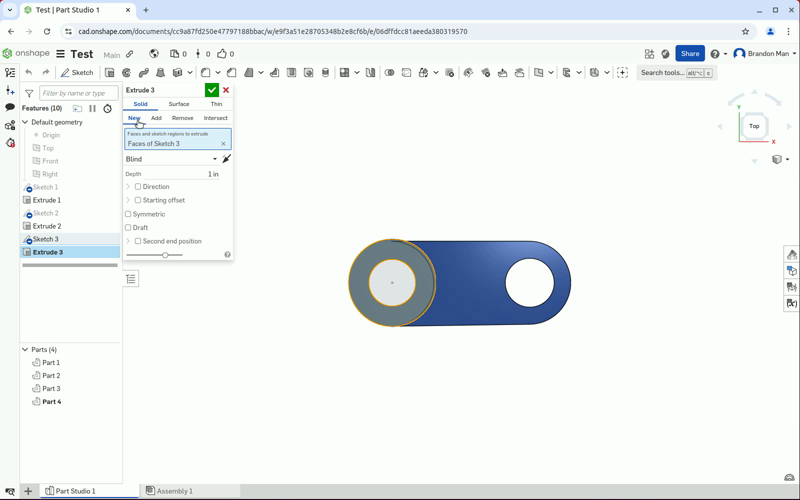
click(137, 120)
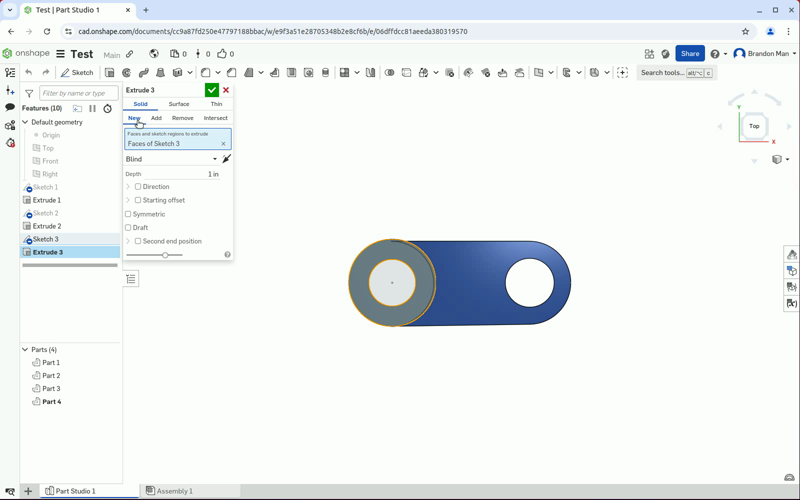
key(tab, 4)
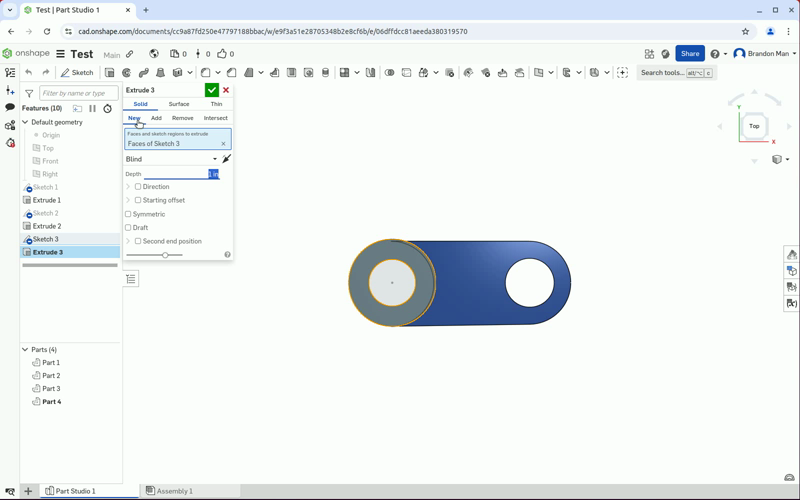
text(15.165)
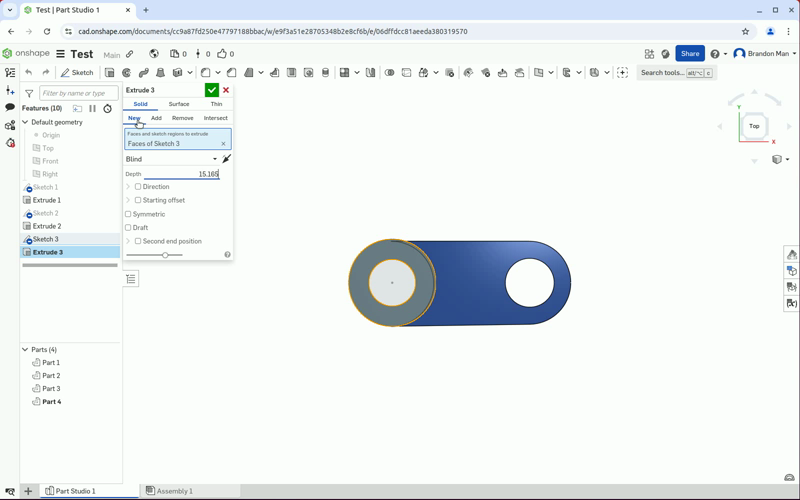
key(enter)
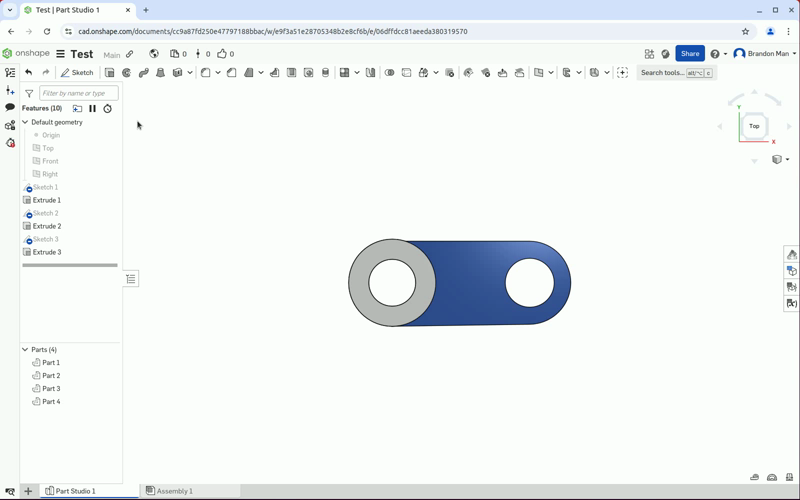
key(shift+h)
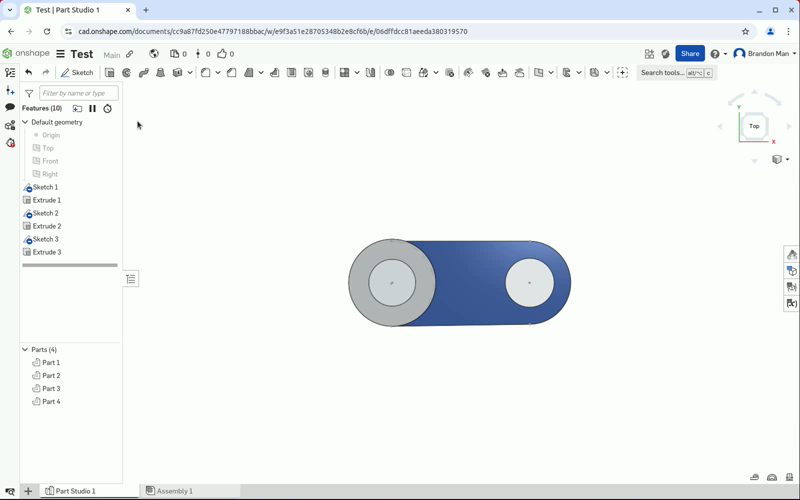
key(shift+h)
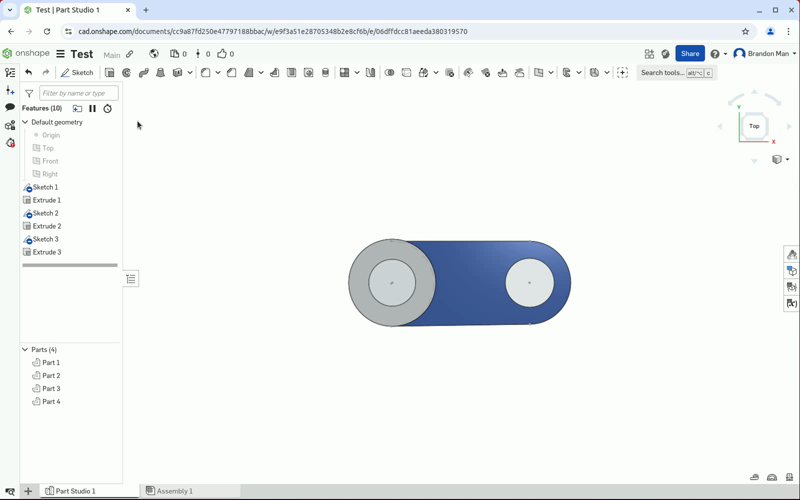
key(shift+7)
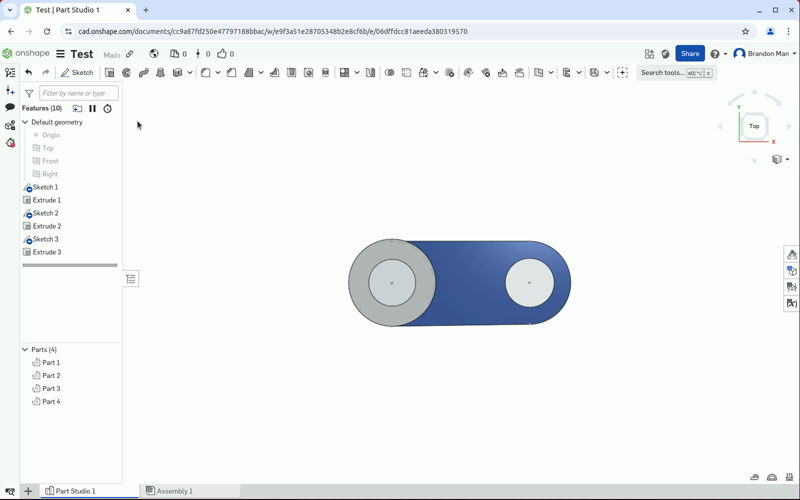
key(up, 3)
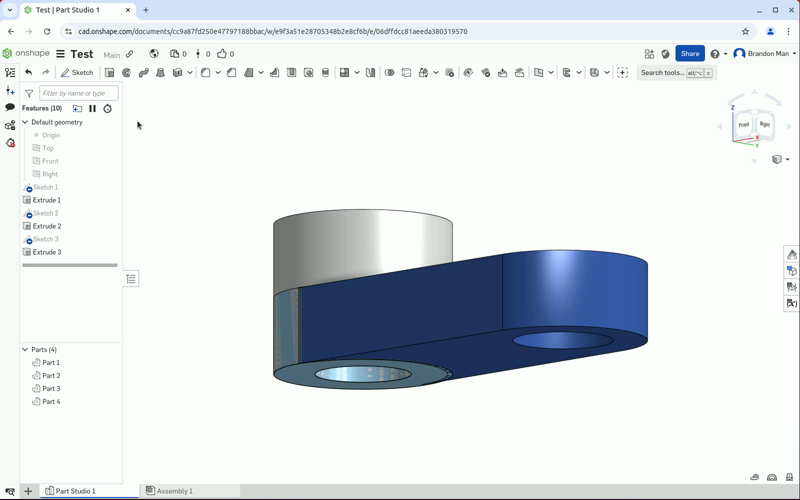
key(left, 3)
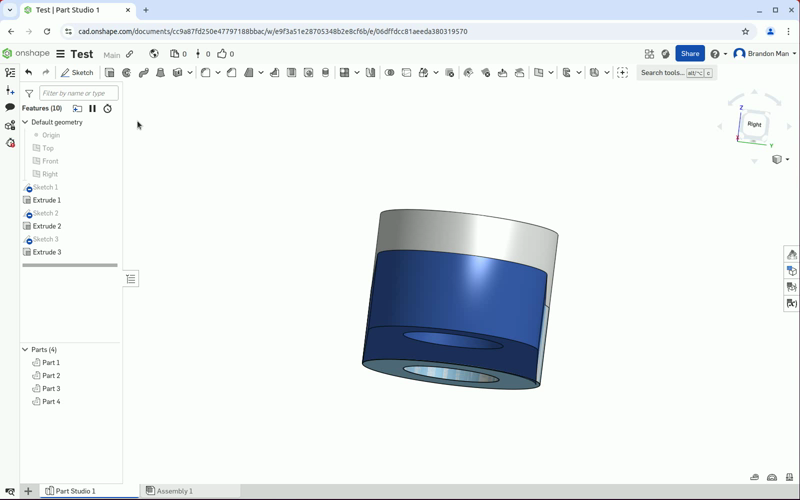
key(right, 3)
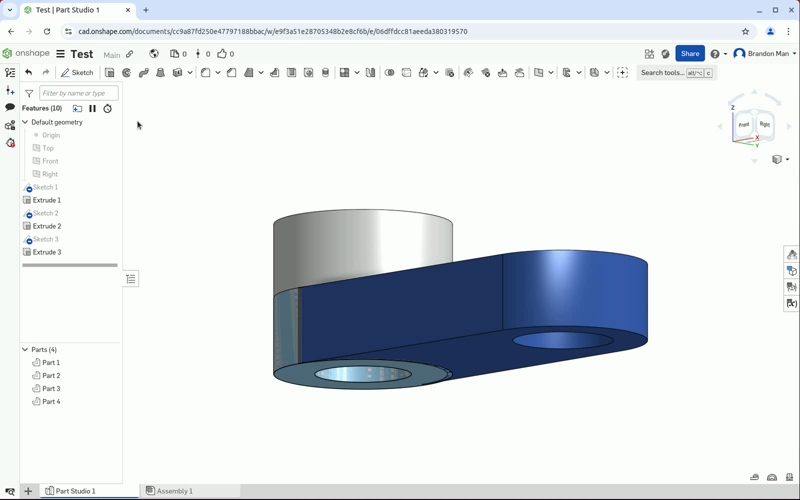
key(down, 3)
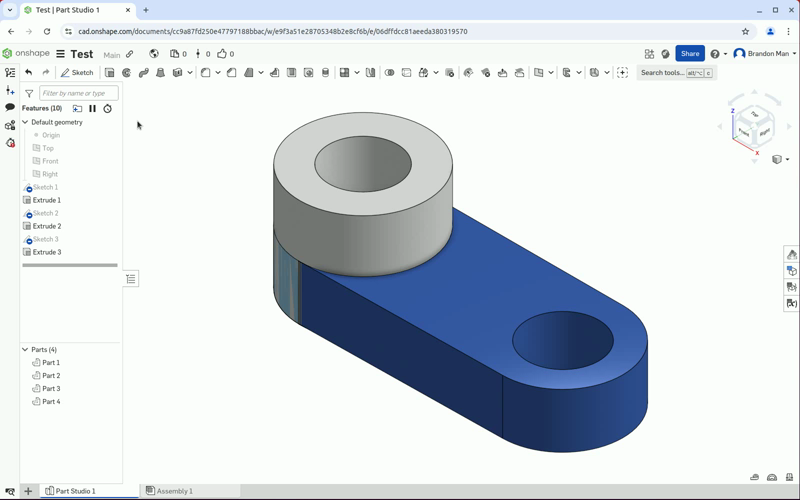
mouse_move(73, 189)
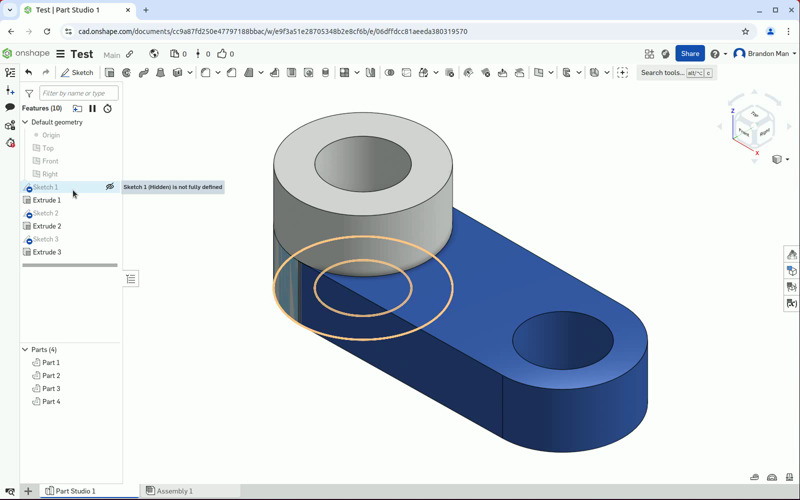
click(73, 189)